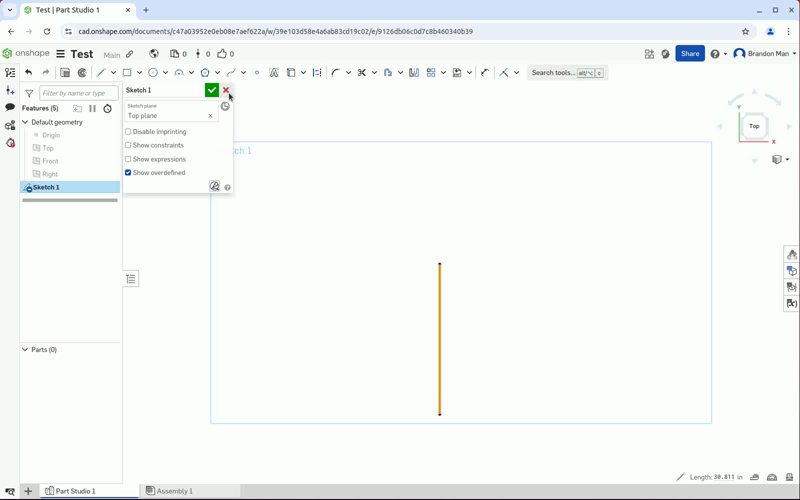
key(shift+h)
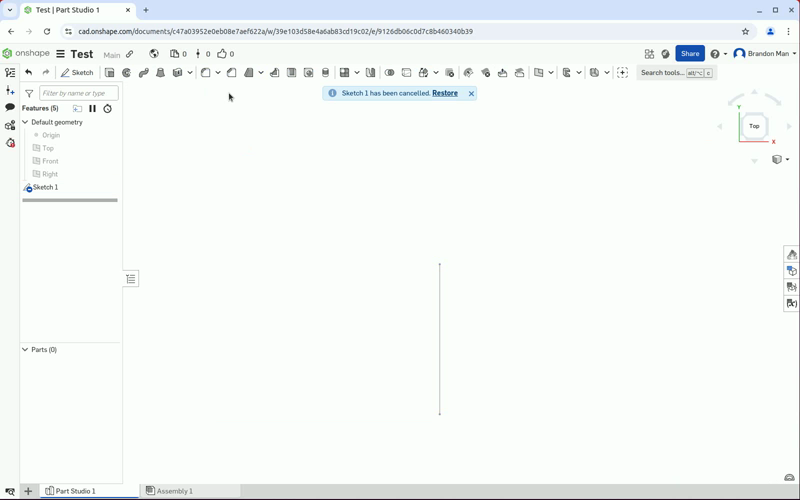
key(shift+s)
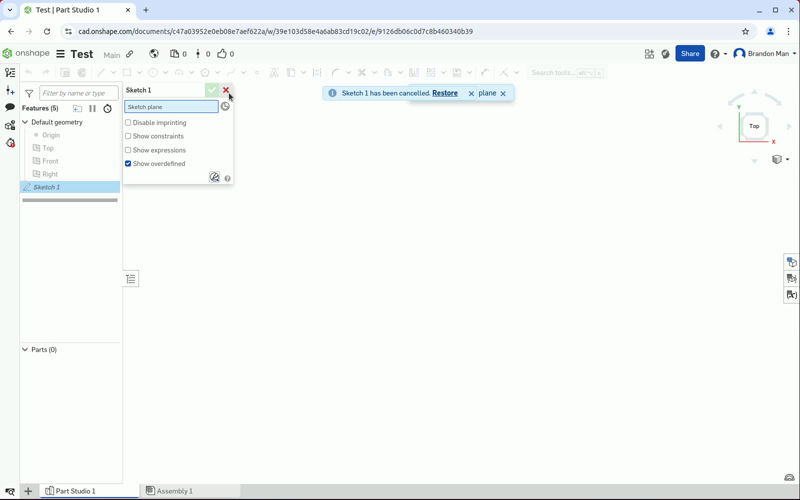
mouse_move(73, 150)
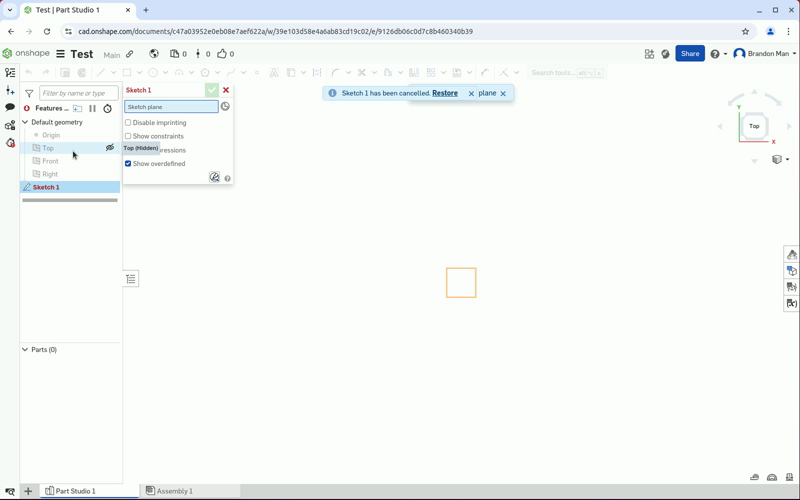
click(73, 150)
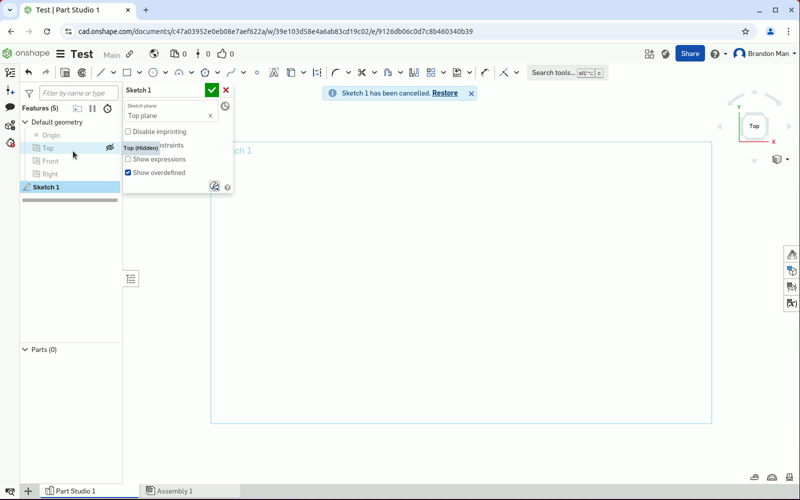
mouse_move(73, 352)
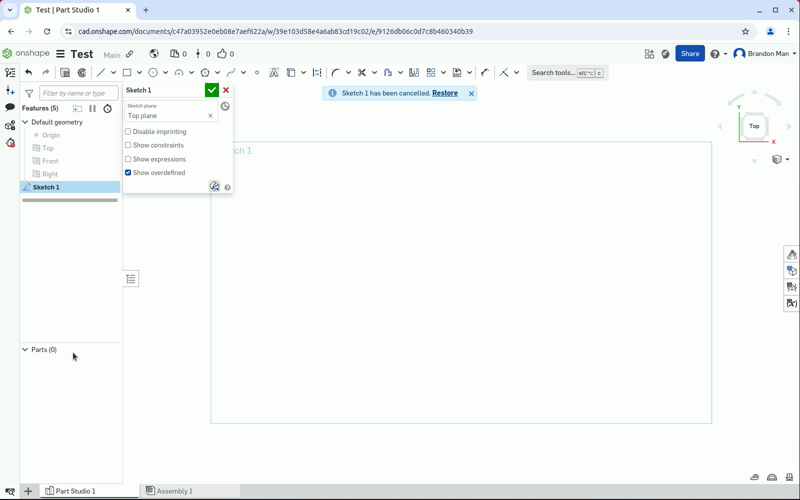
key(y)
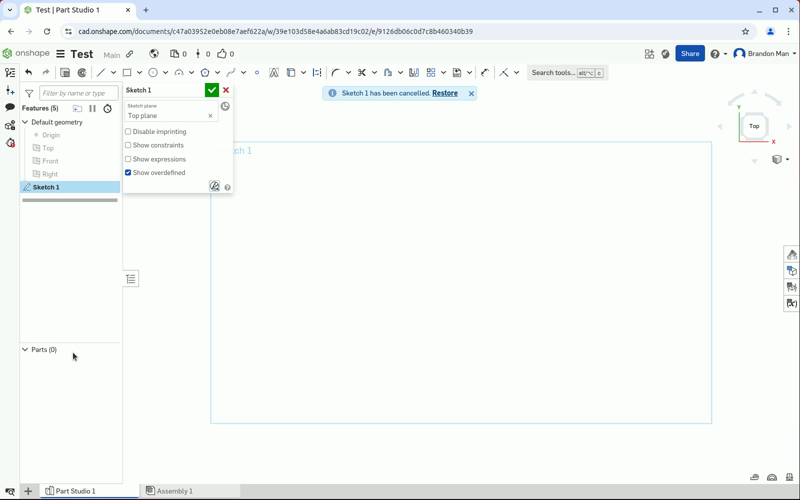
key(c)
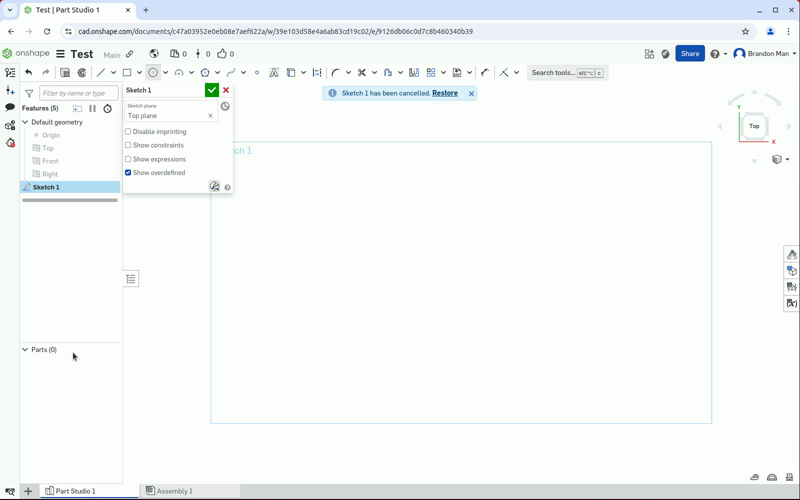
key_down(shift)
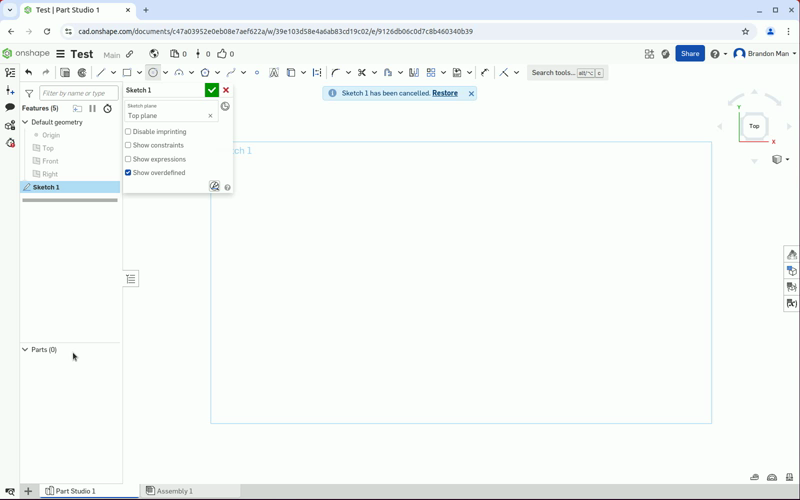
mouse_move(461, 282)
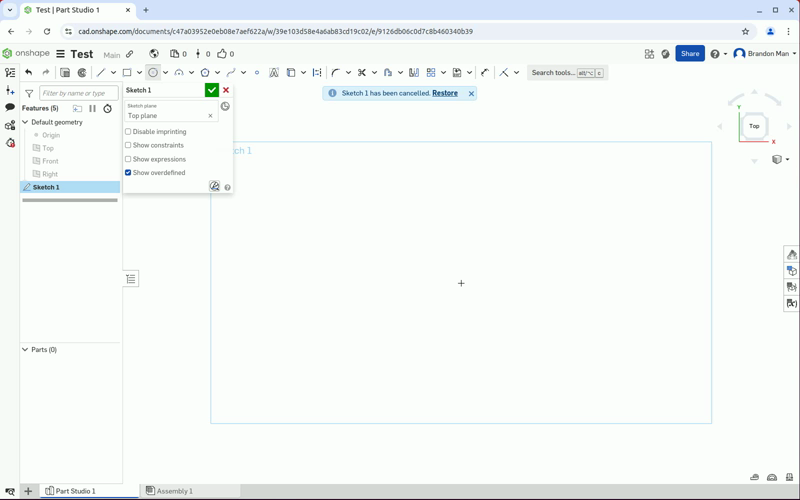
click(461, 282)
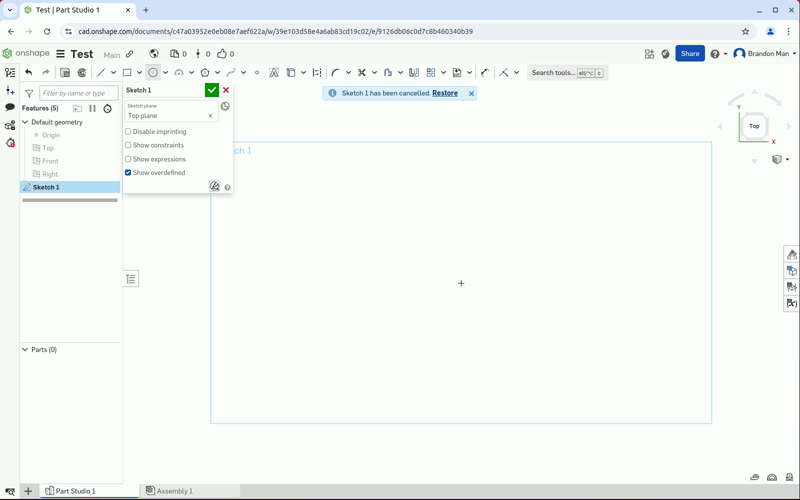
key_up(shift)
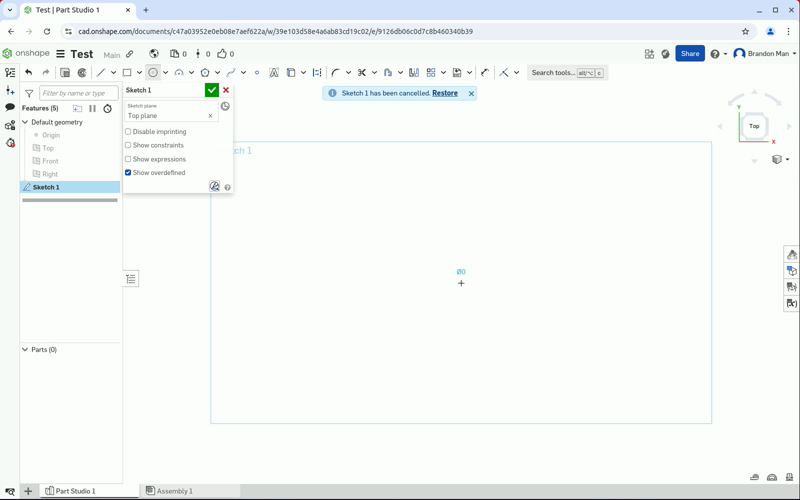
mouse_move(574, 282)
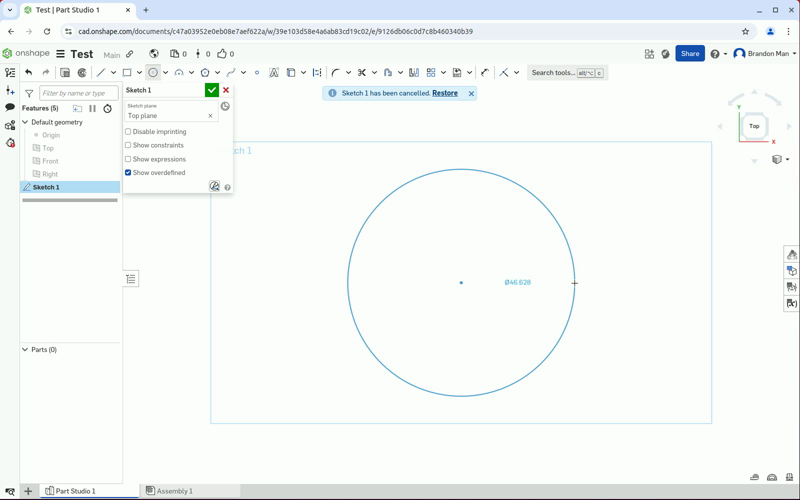
click(574, 282)
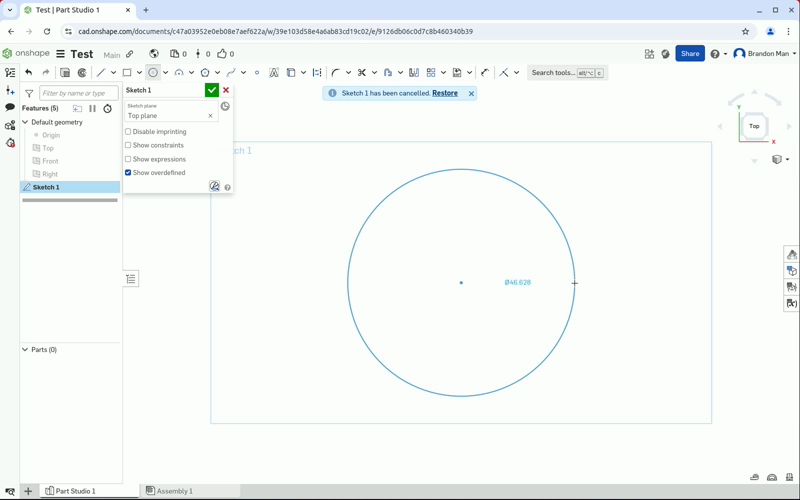
key(esc)
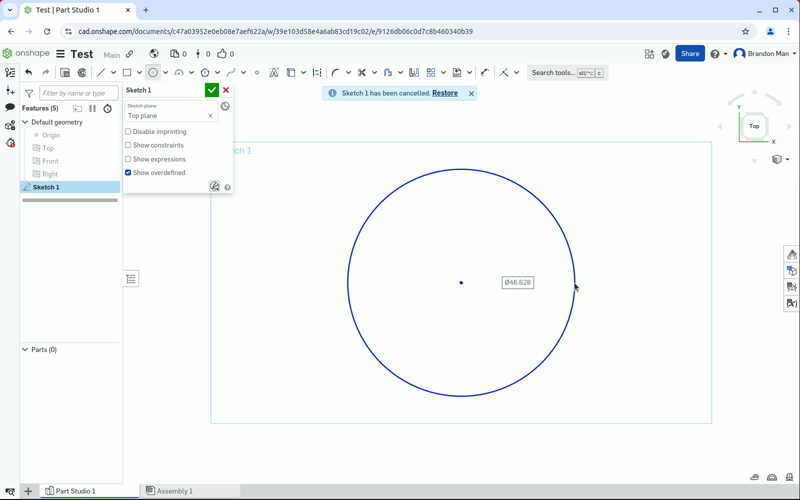
key(c)
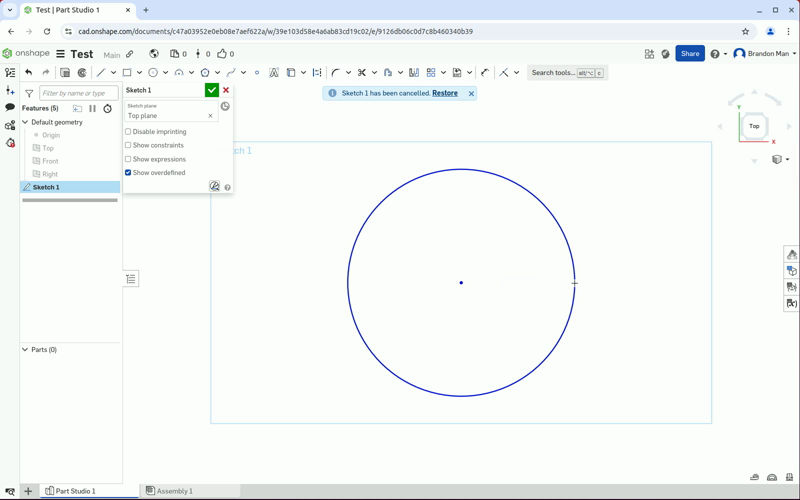
key_down(shift)
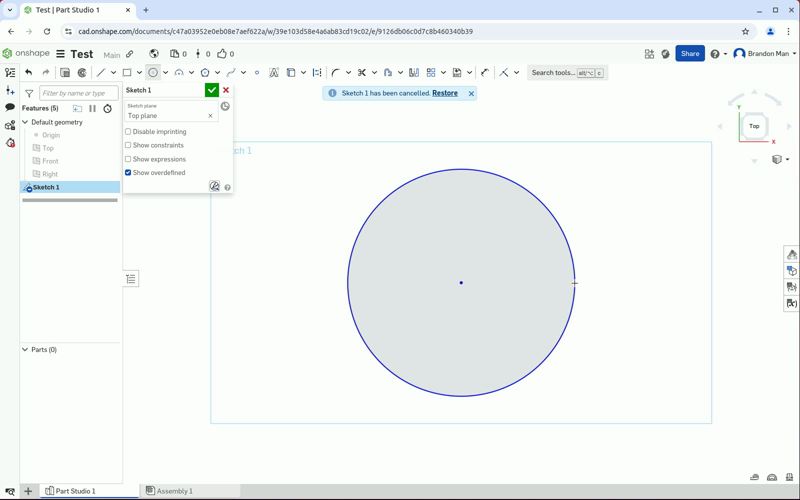
mouse_move(461, 282)
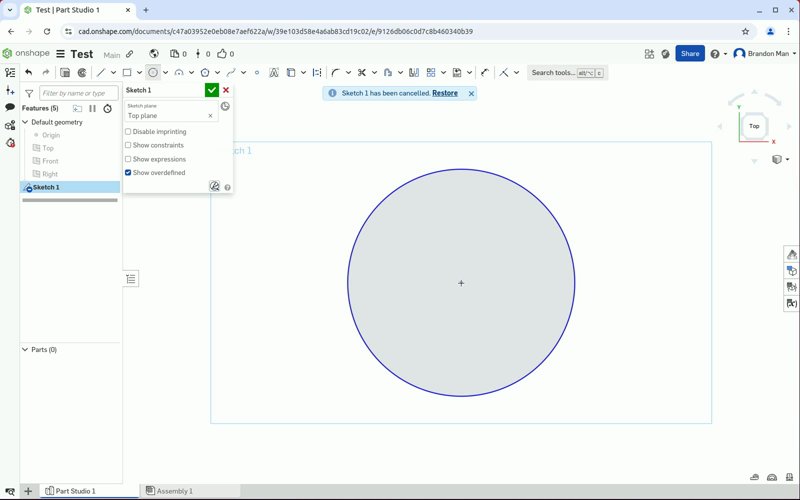
click(461, 282)
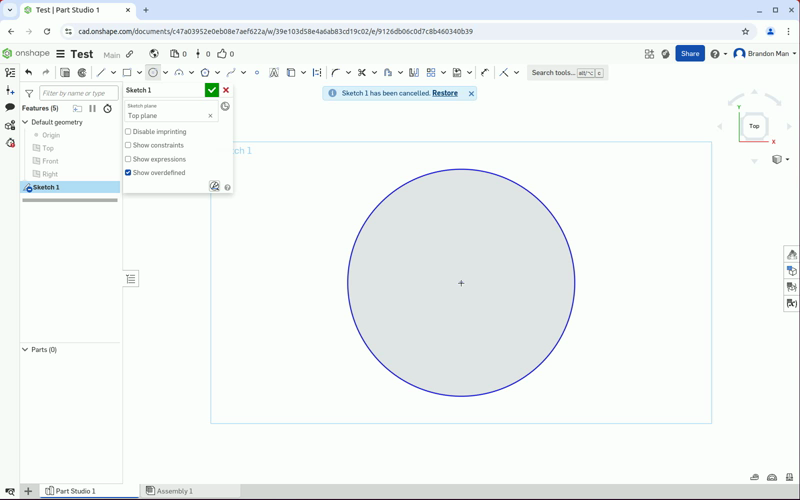
key_up(shift)
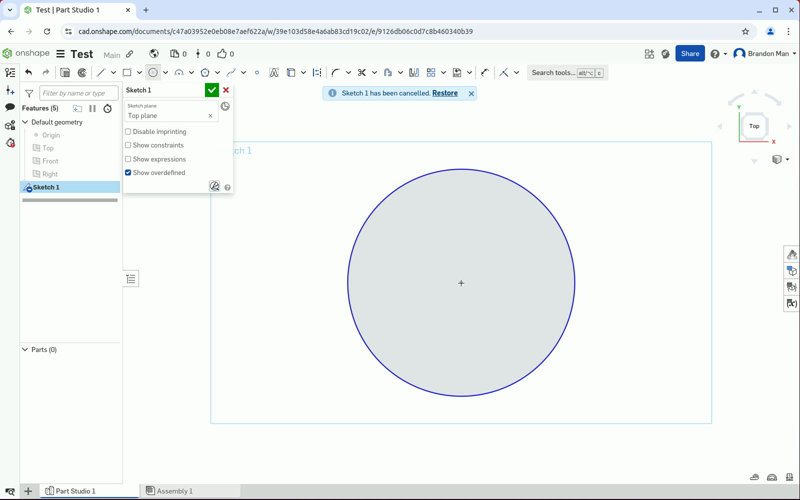
mouse_move(501, 282)
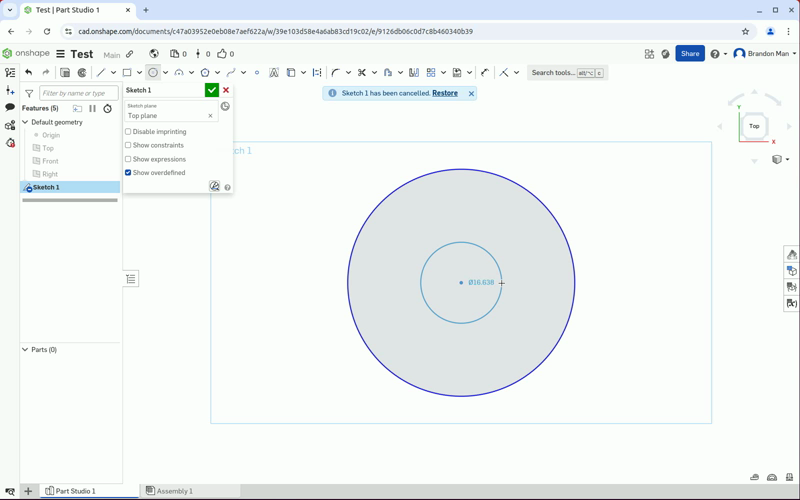
click(501, 282)
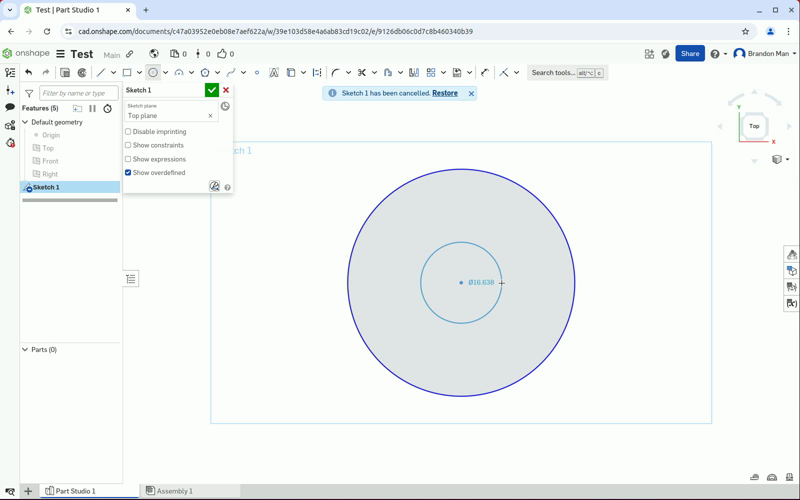
key(esc)
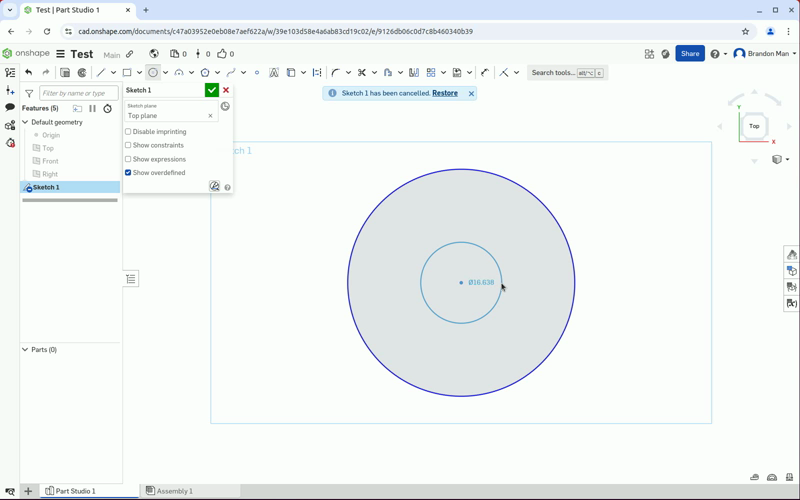
mouse_move(470, 210)
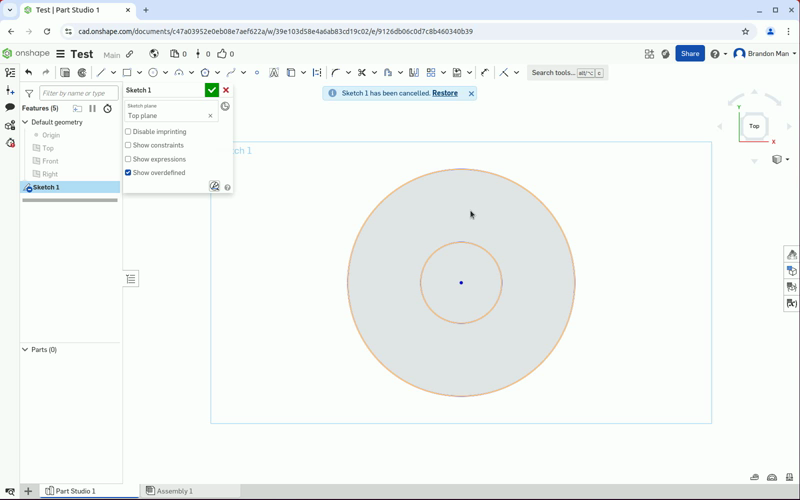
click(470, 210)
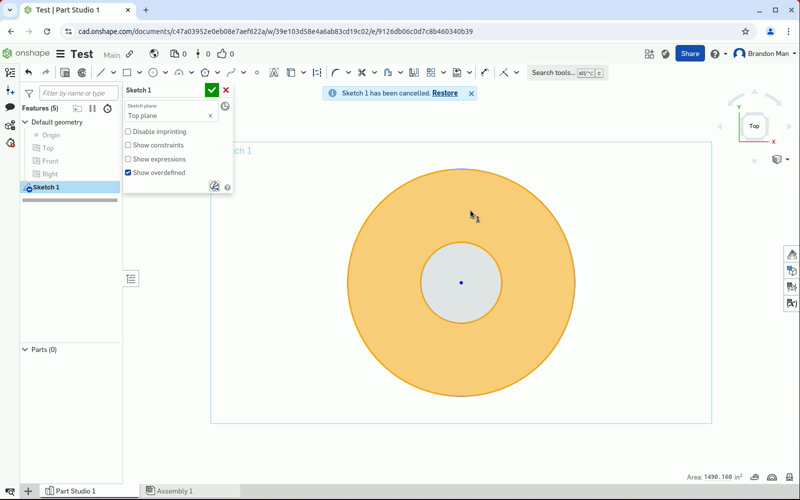
mouse_move(73, 352)
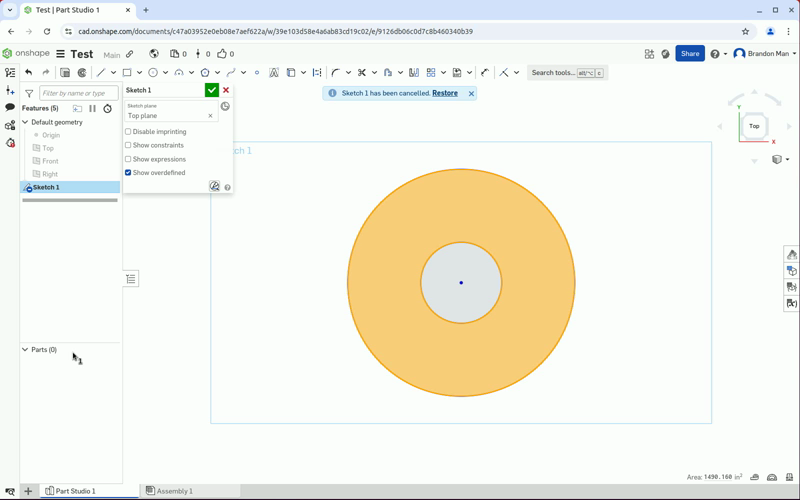
key(shift+y)
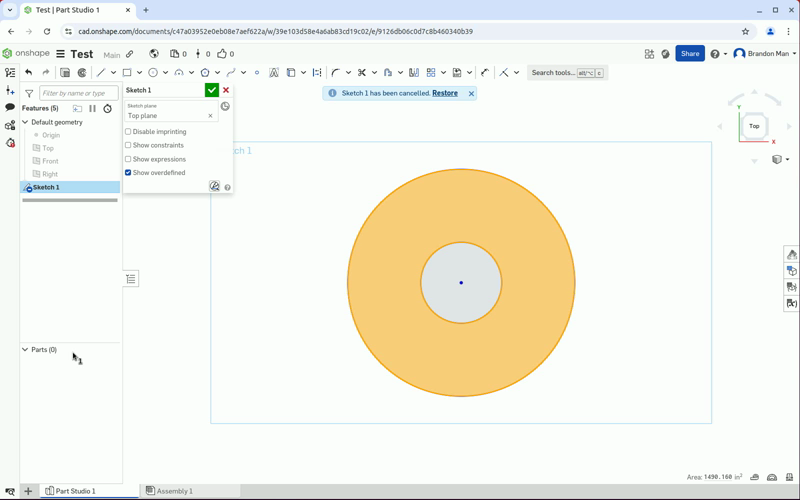
key(shift+e)
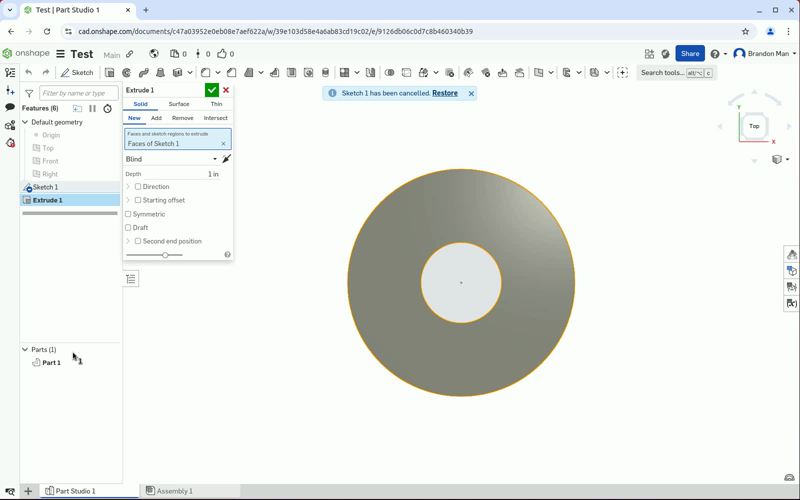
mouse_move(143, 106)
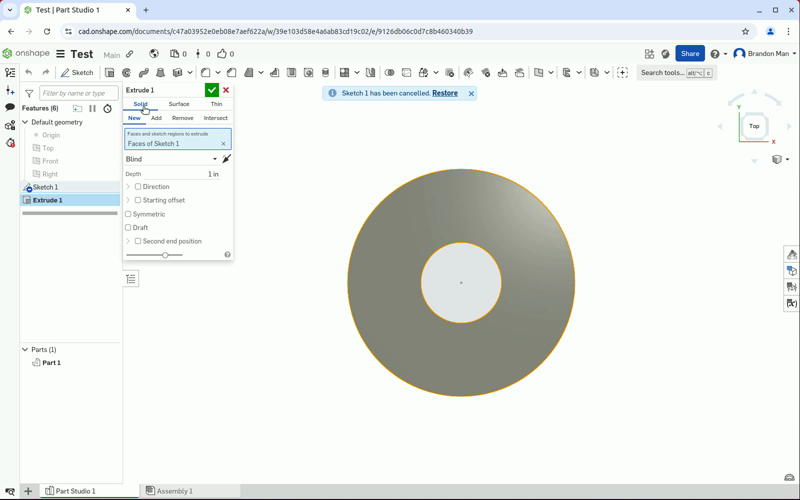
click(143, 106)
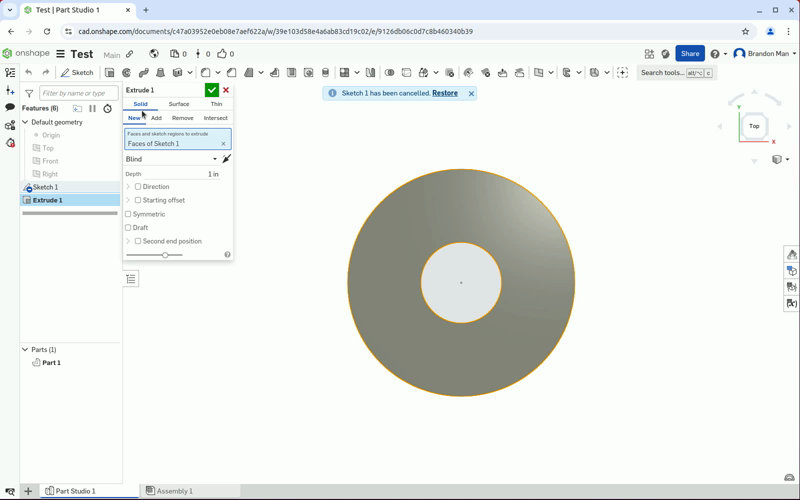
mouse_move(137, 120)
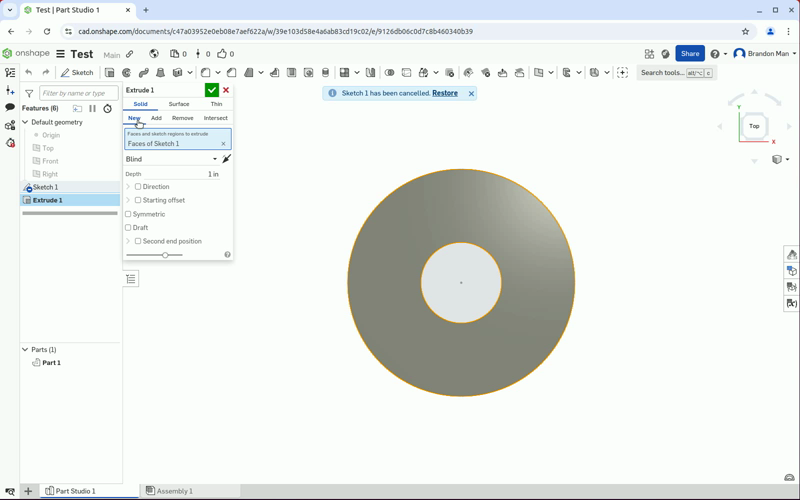
click(137, 120)
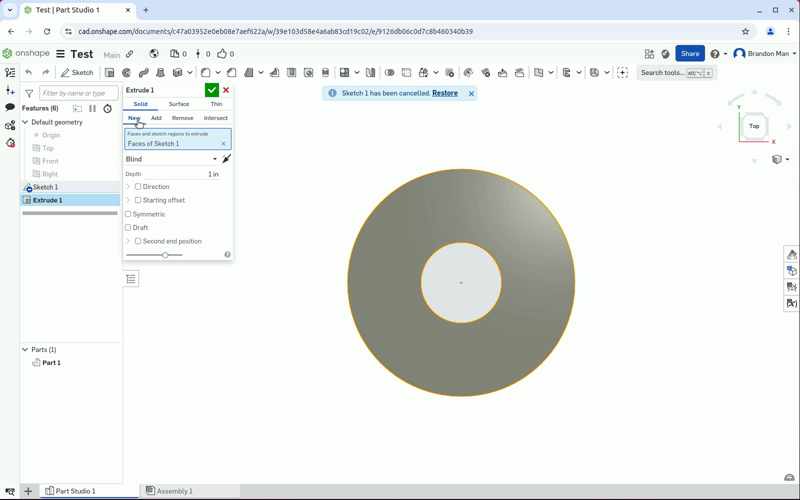
key(tab, 4)
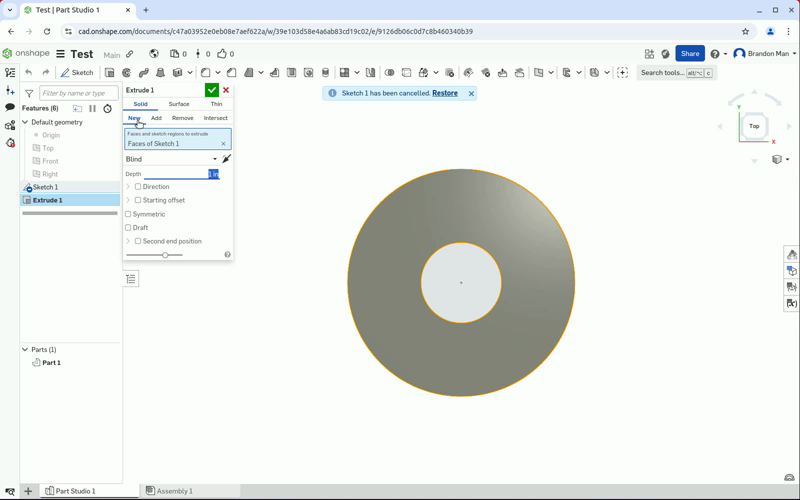
text(14.442)
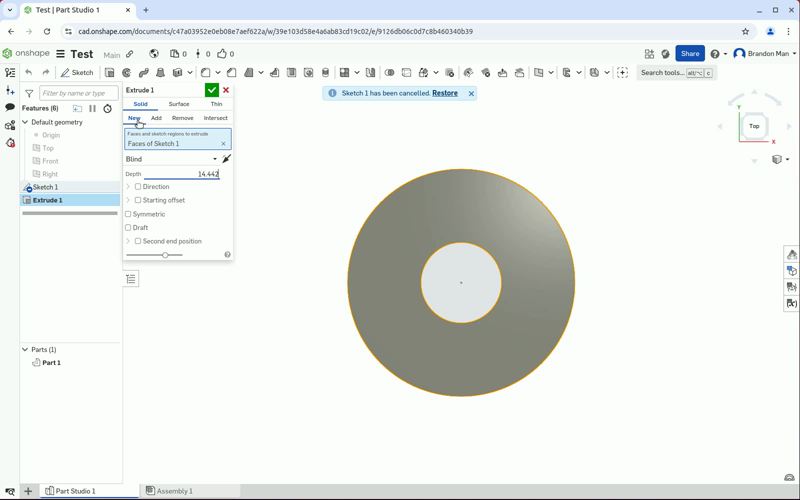
key(tab, 3)
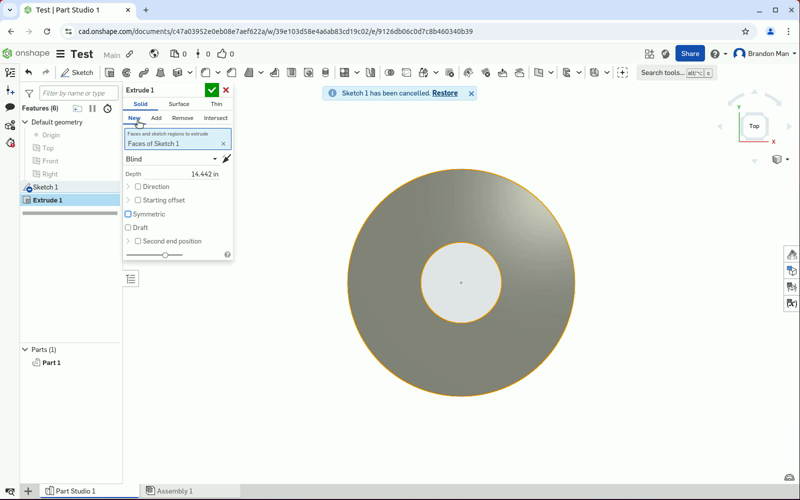
key(space)
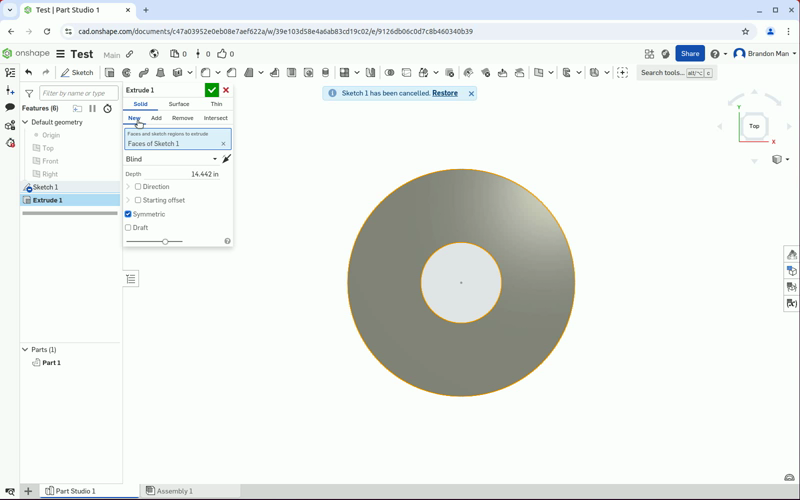
key(enter)
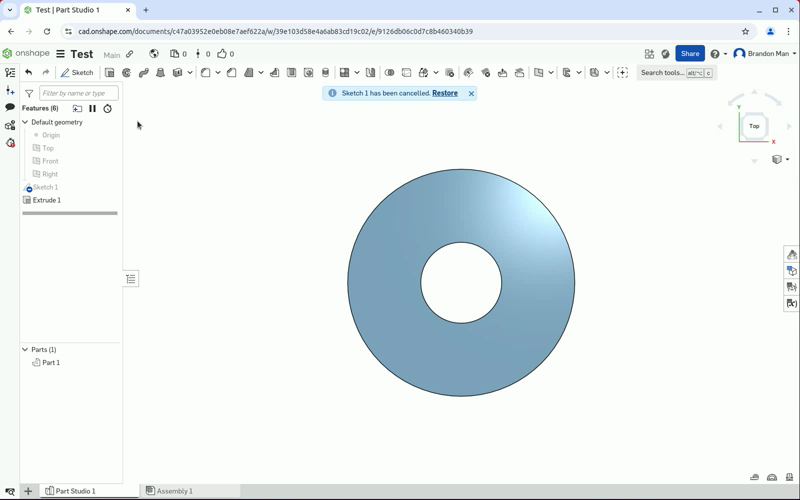
key(shift+h)
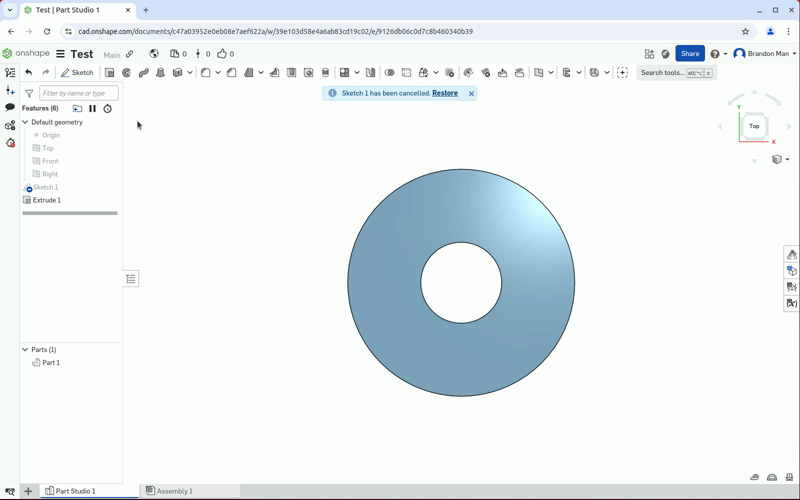
key(shift+h)
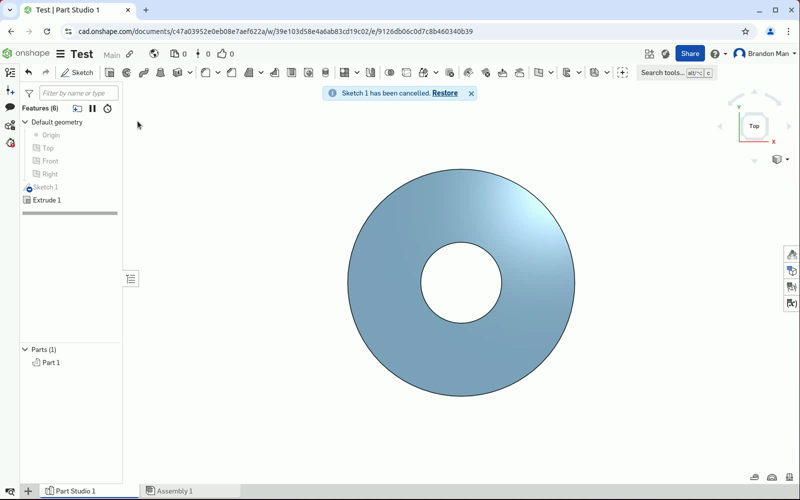
mouse_move(73, 189)
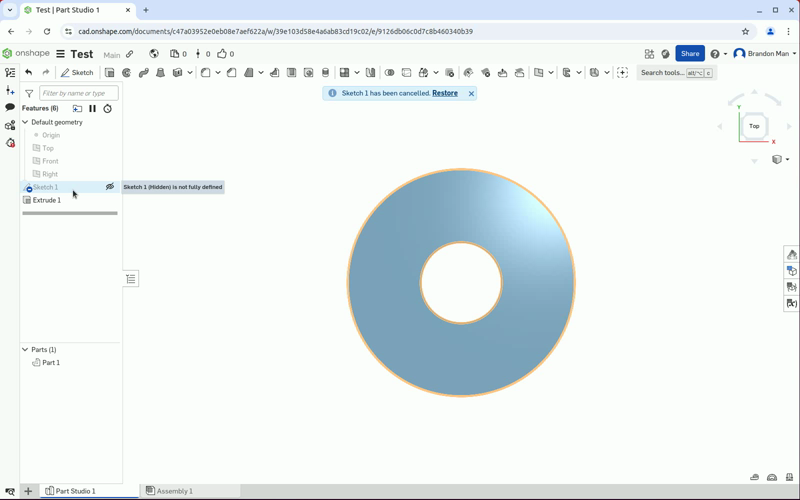
click(73, 189)
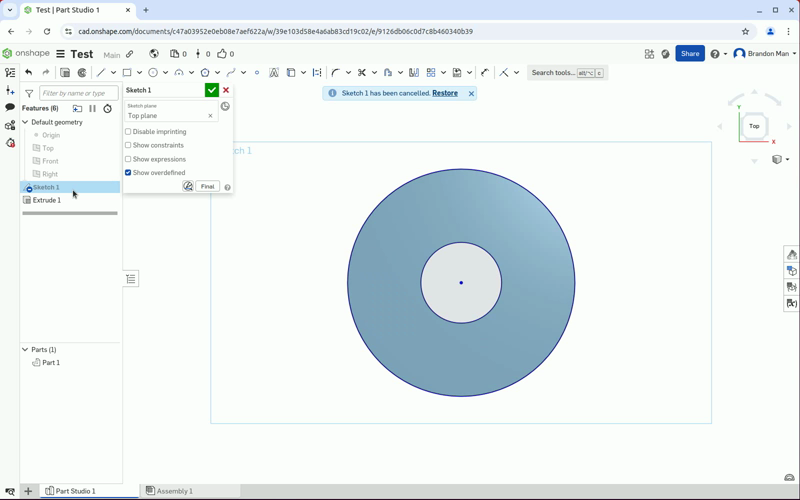
mouse_move(229, 92)
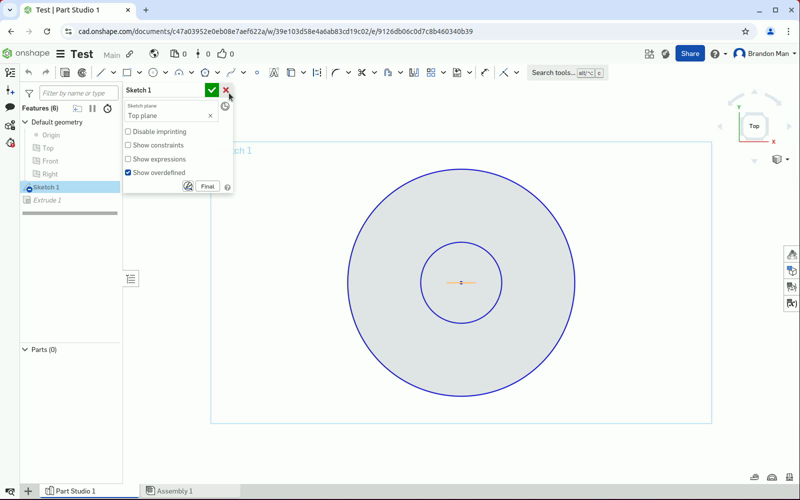
click(229, 92)
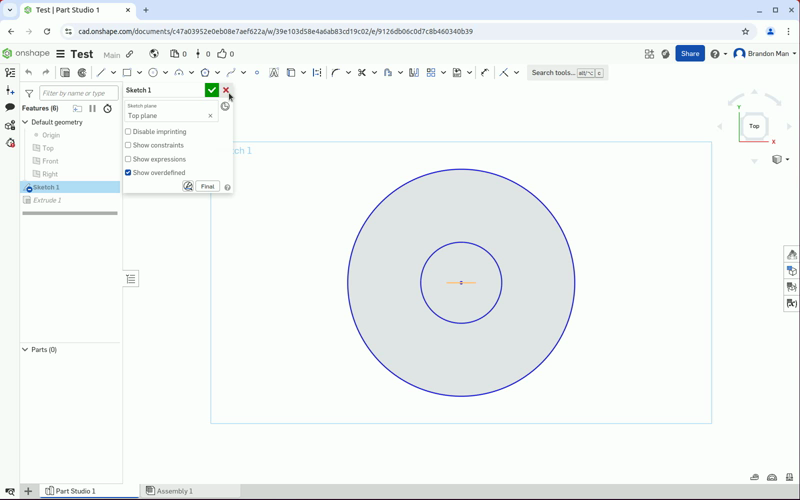
key(shift+s)
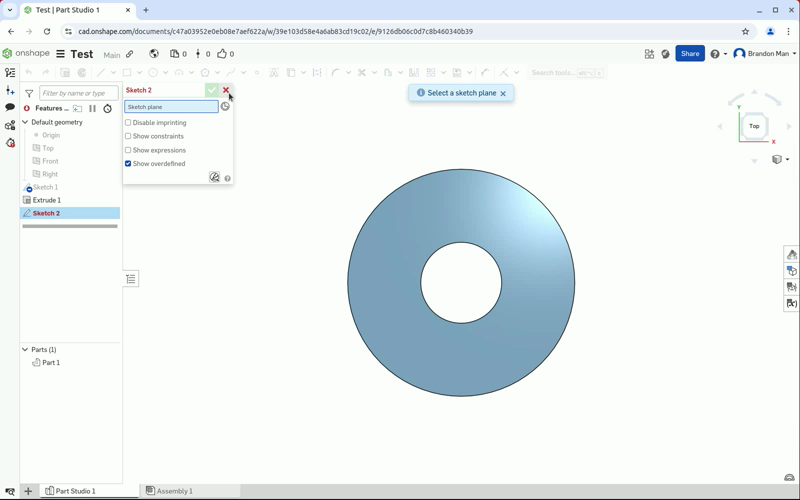
mouse_move(73, 150)
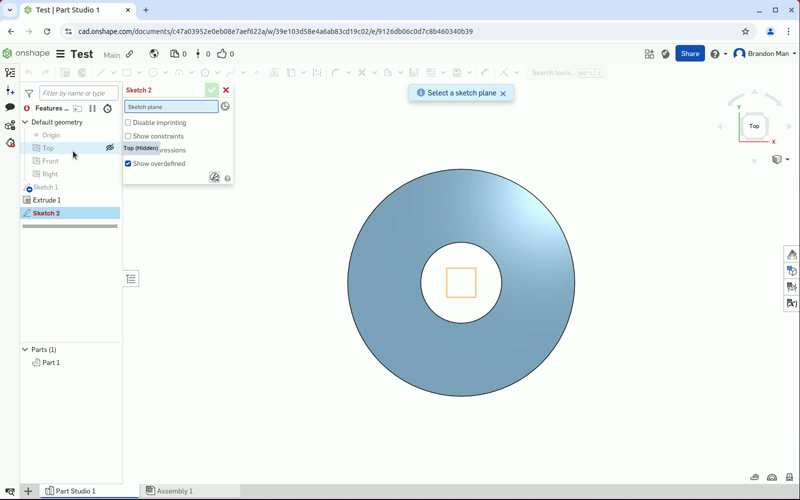
click(73, 150)
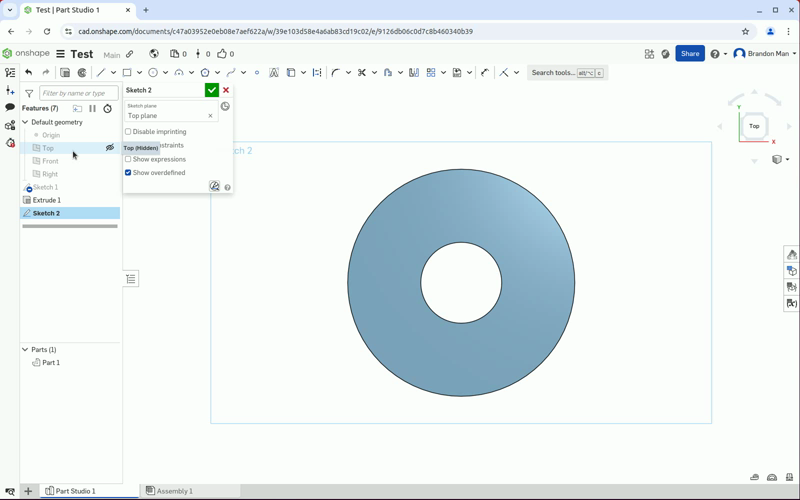
mouse_move(73, 352)
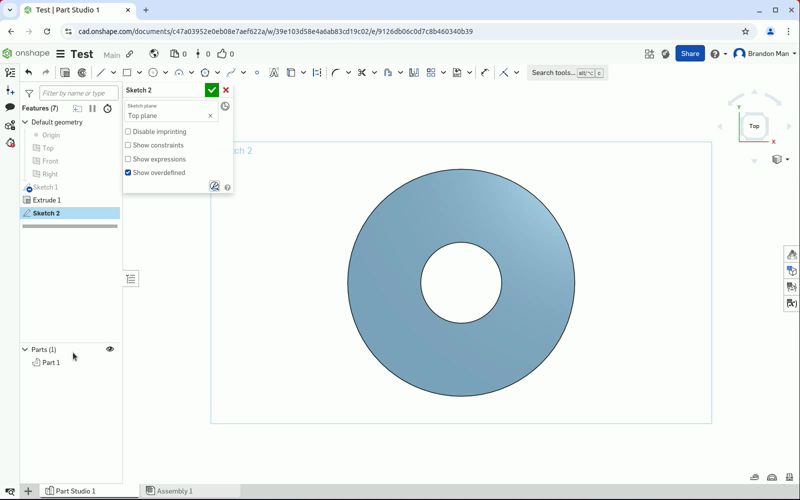
key(y)
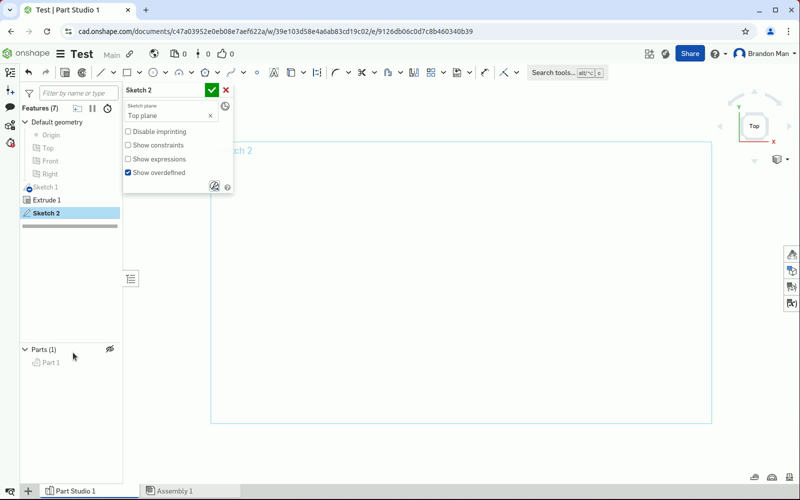
key(c)
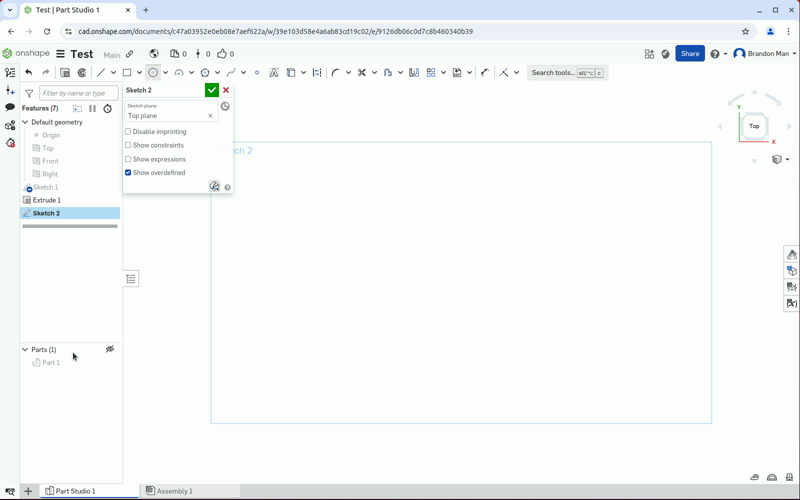
key_down(shift)
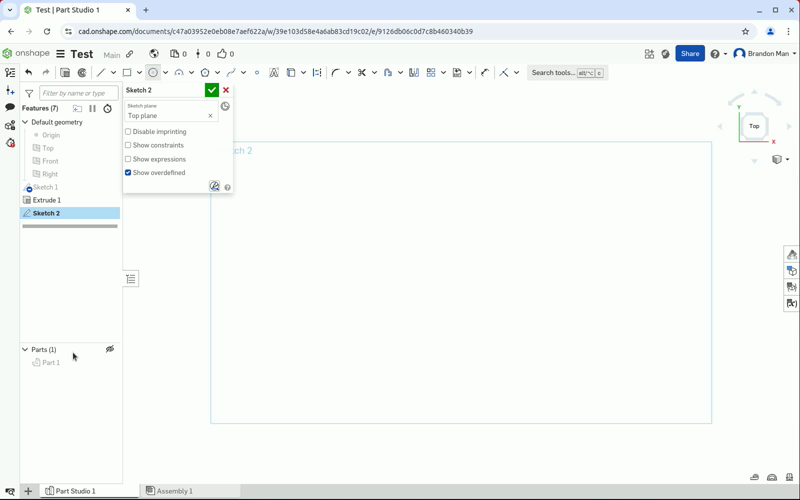
mouse_move(461, 282)
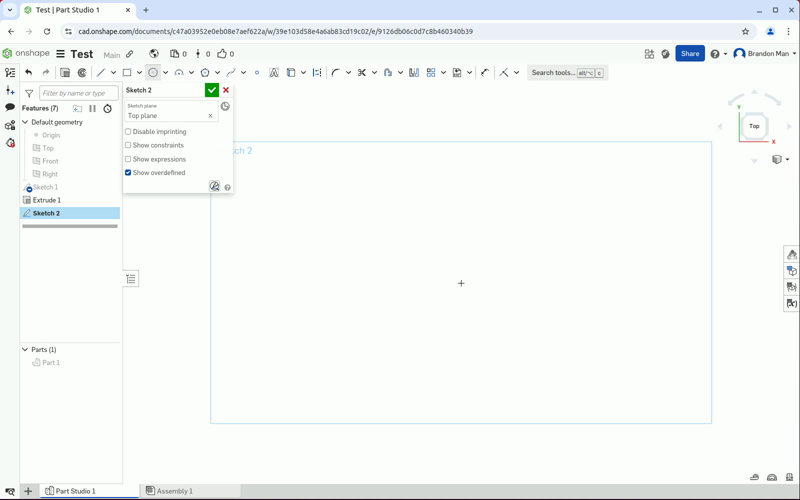
click(461, 282)
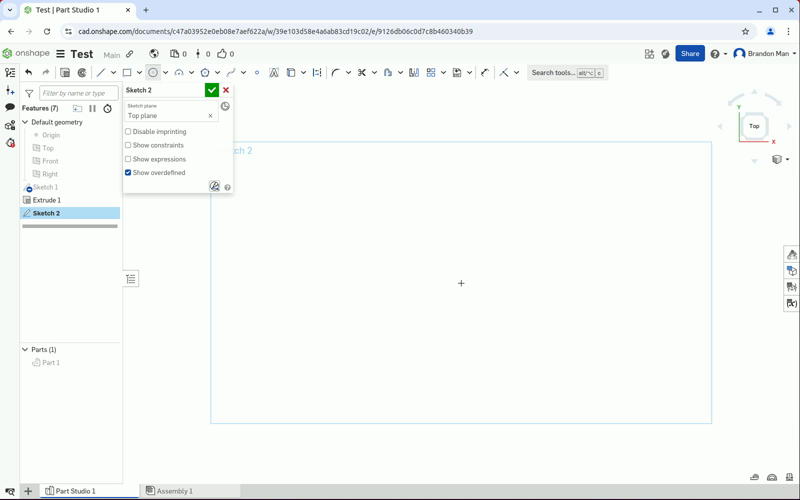
key_up(shift)
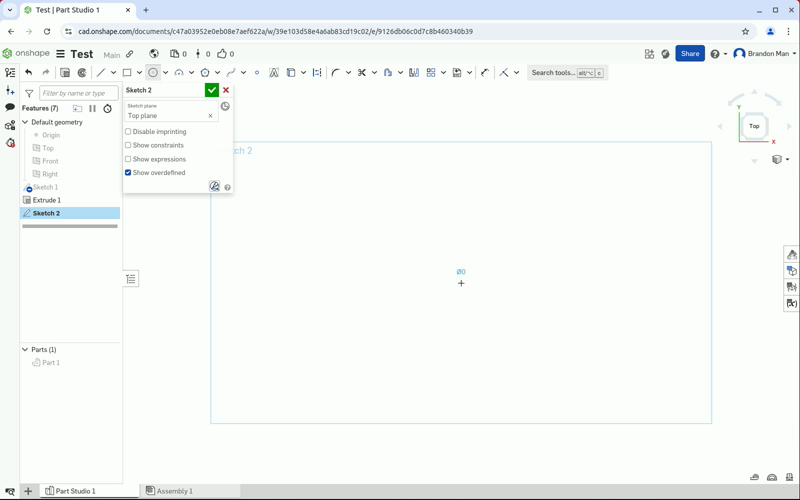
mouse_move(559, 282)
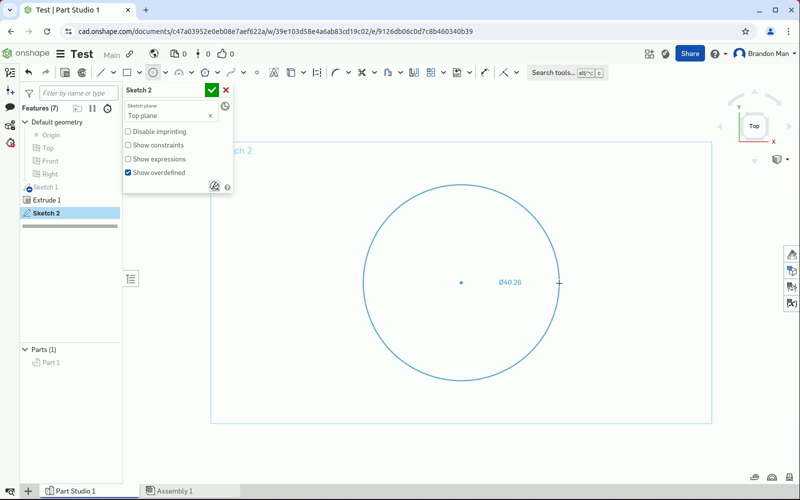
click(559, 282)
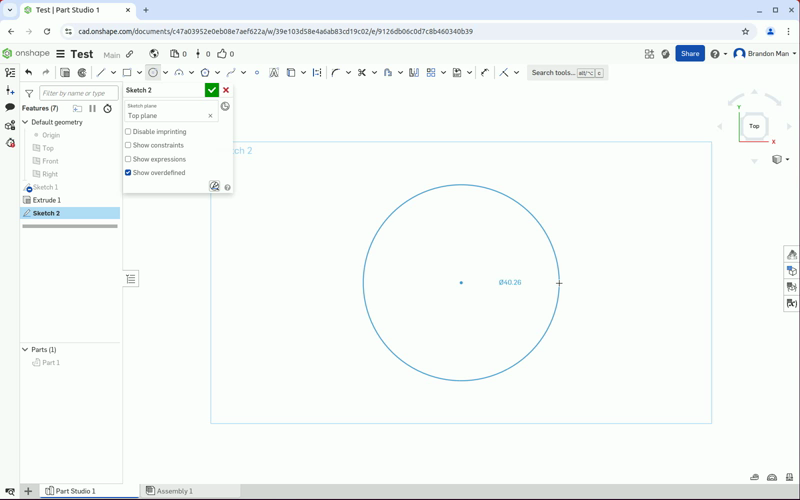
key(esc)
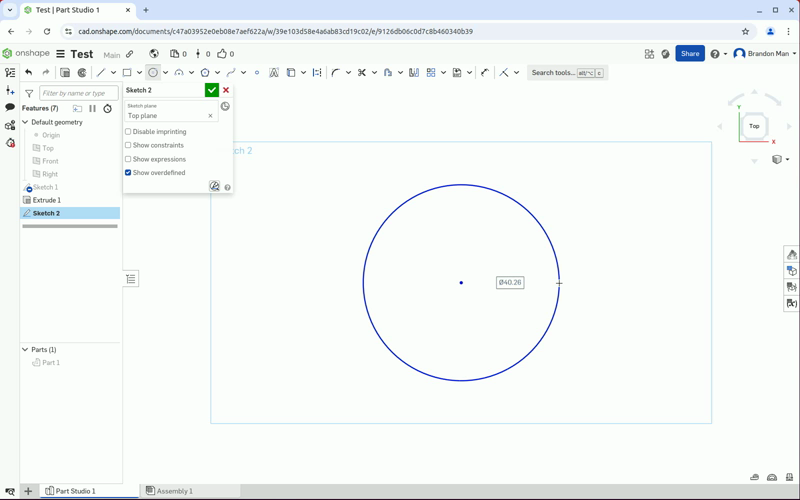
key(c)
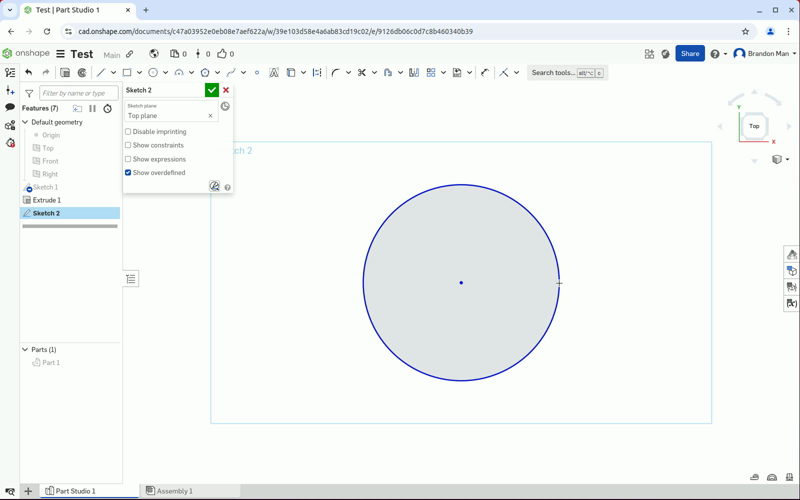
key_down(shift)
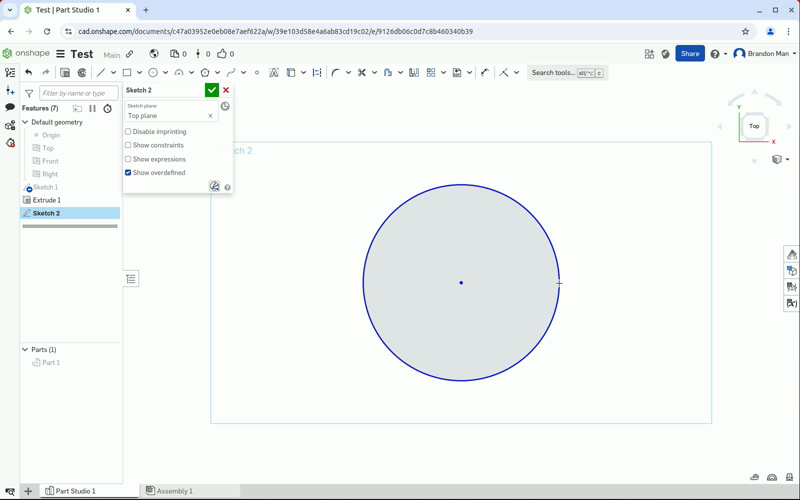
mouse_move(461, 282)
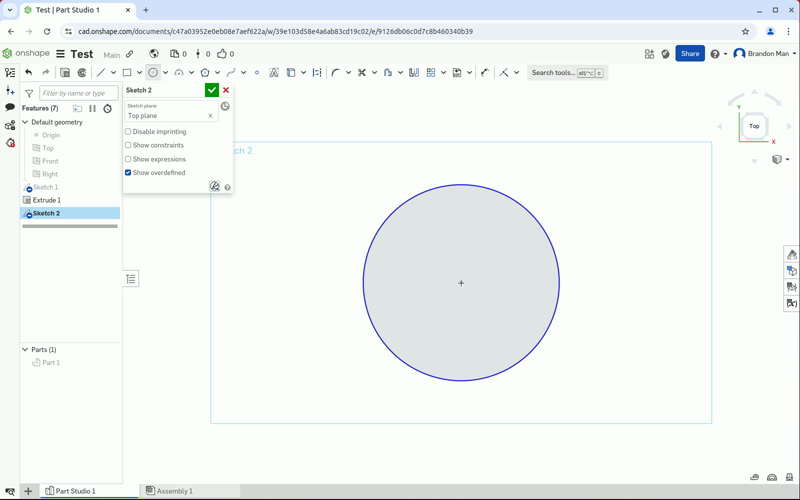
click(461, 282)
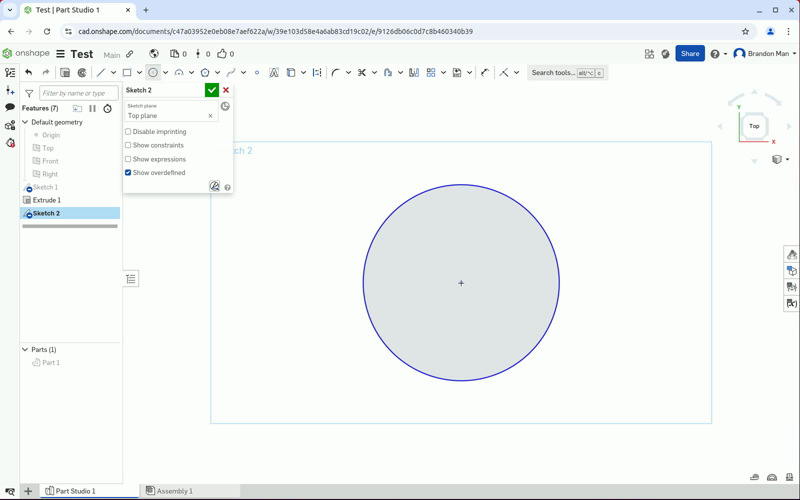
key_up(shift)
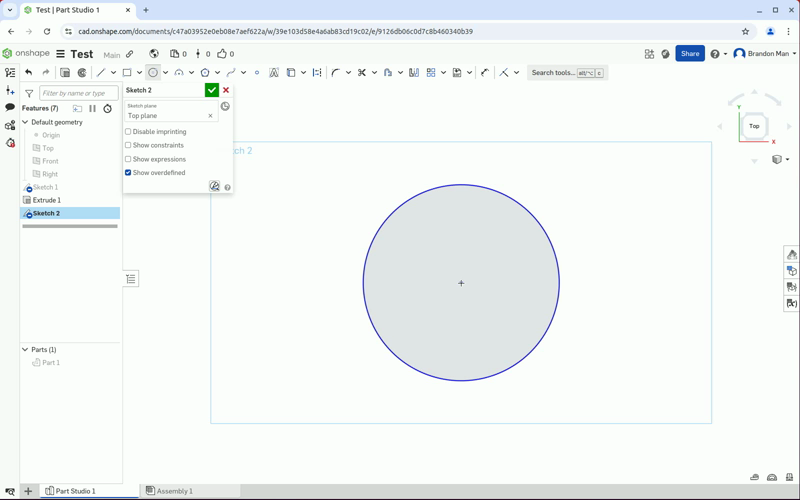
mouse_move(516, 282)
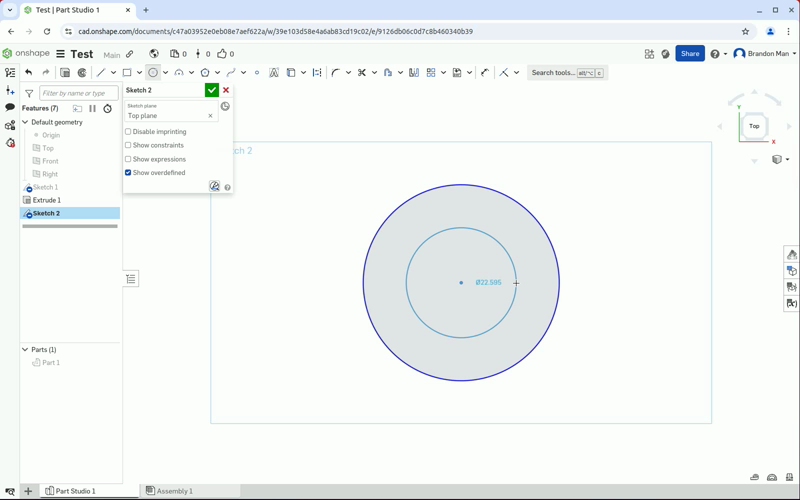
click(516, 282)
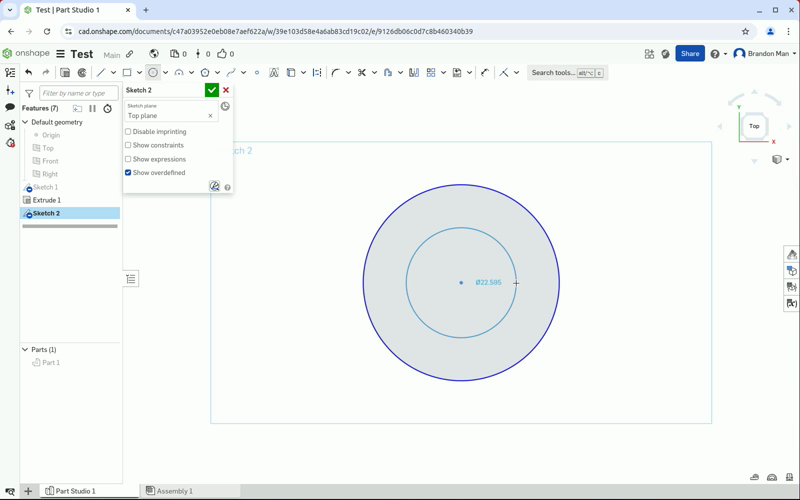
key(esc)
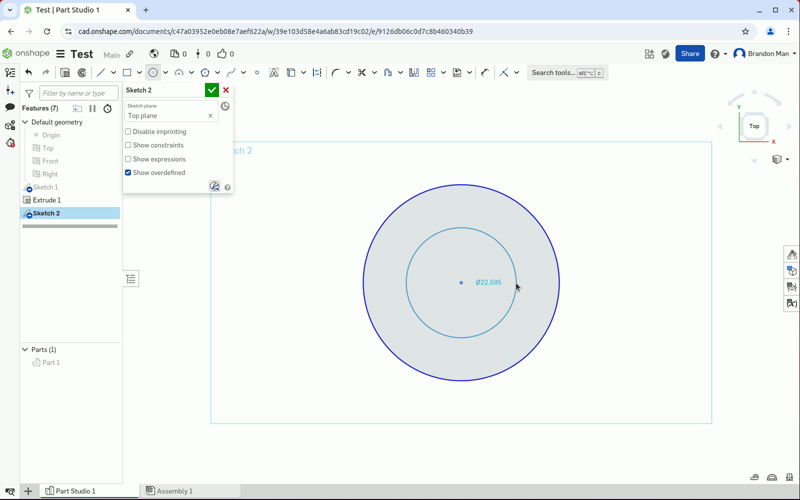
mouse_move(422, 356)
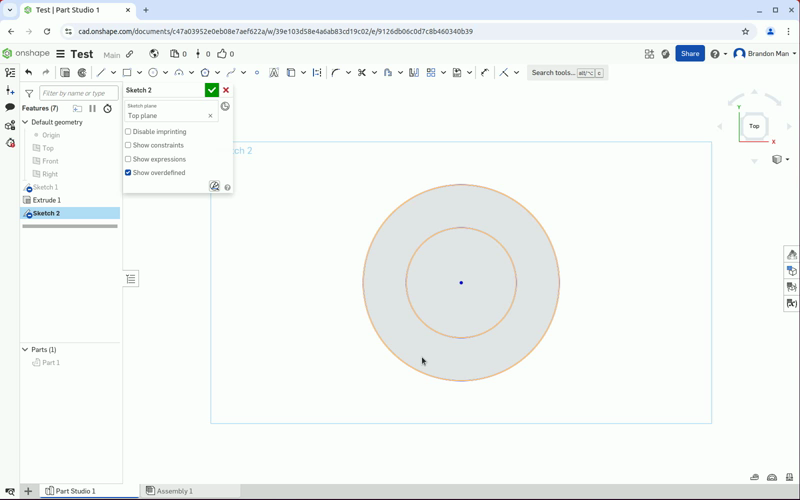
click(422, 356)
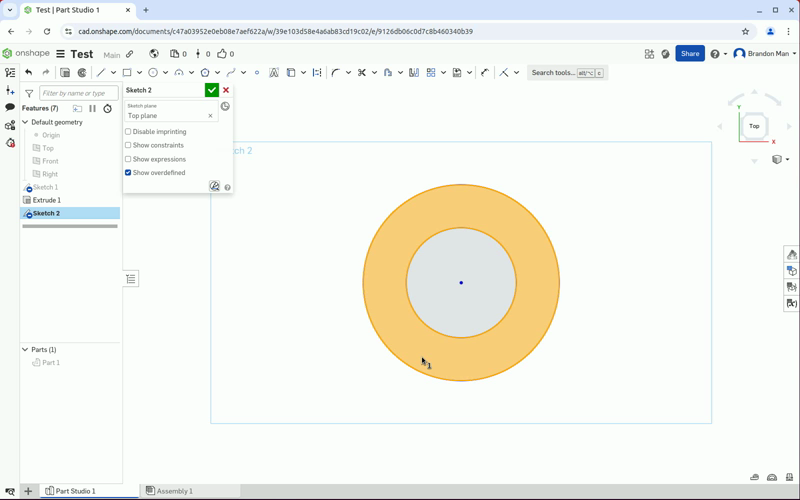
mouse_move(73, 352)
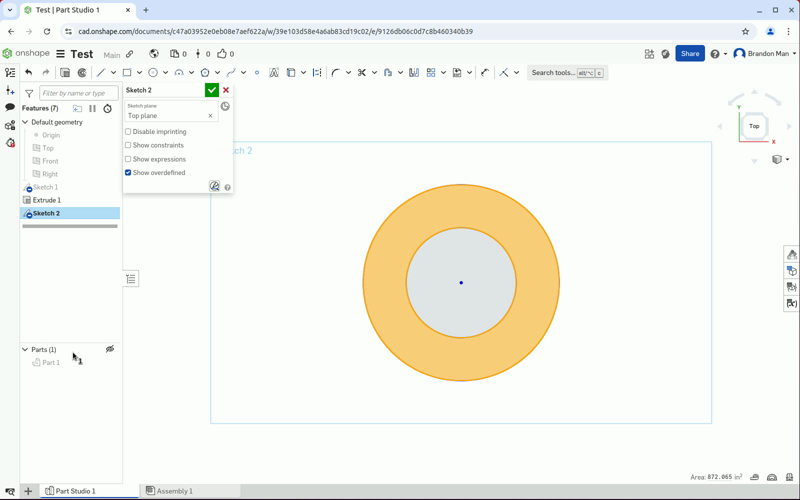
key(shift+y)
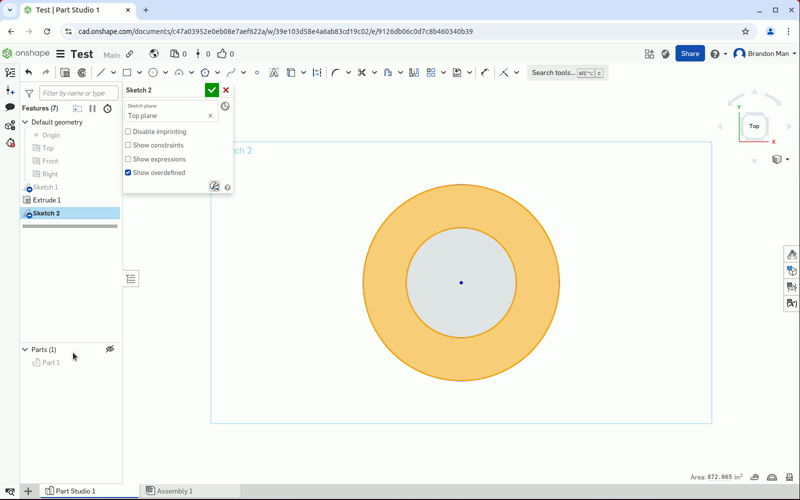
key(shift+e)
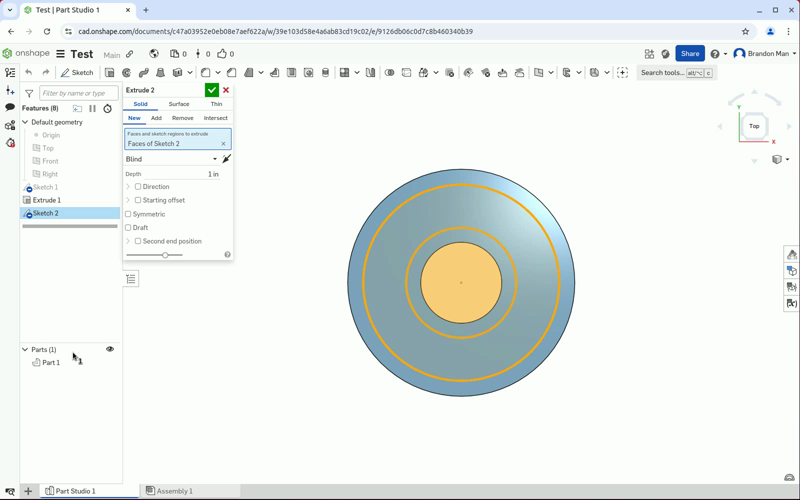
mouse_move(143, 106)
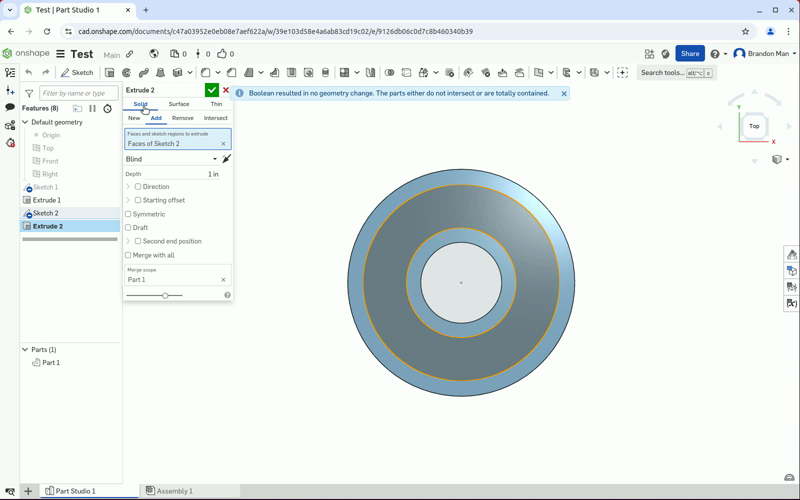
click(143, 106)
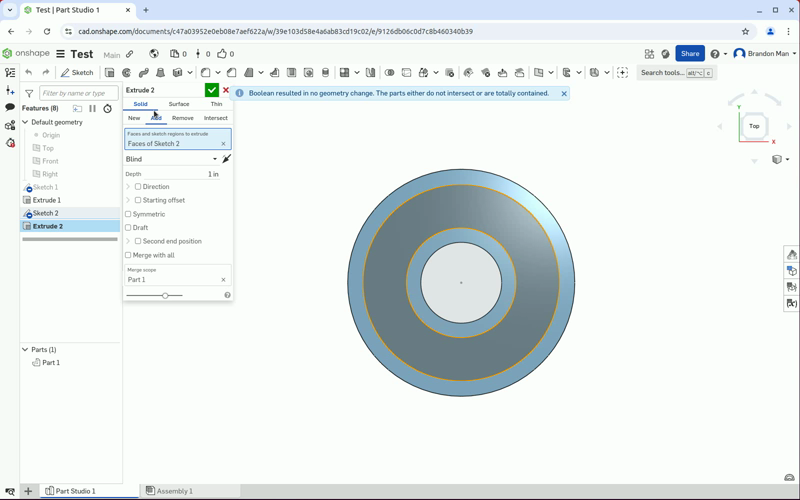
mouse_move(186, 120)
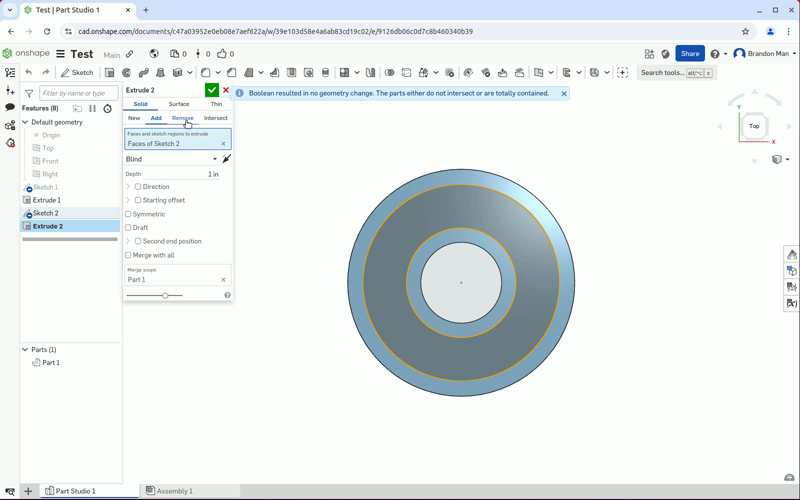
click(186, 120)
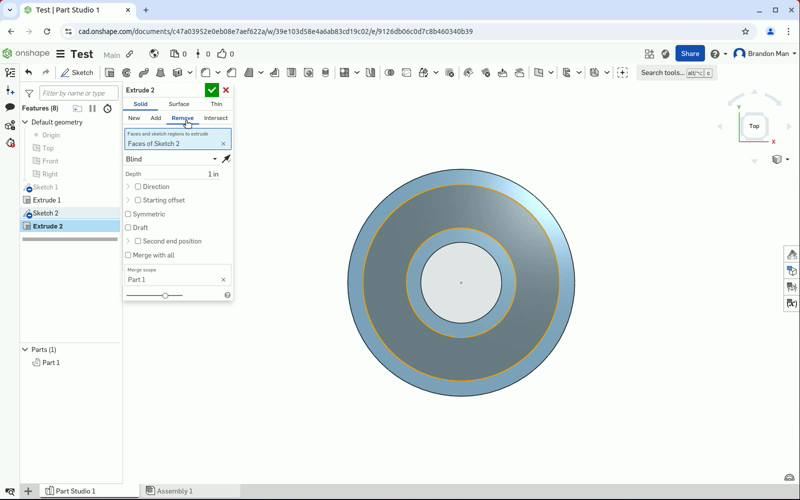
key(tab, 4)
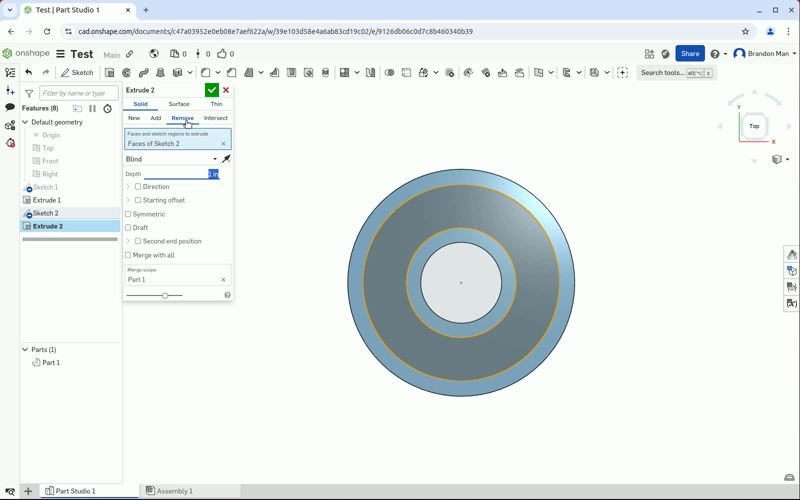
text(51.994)
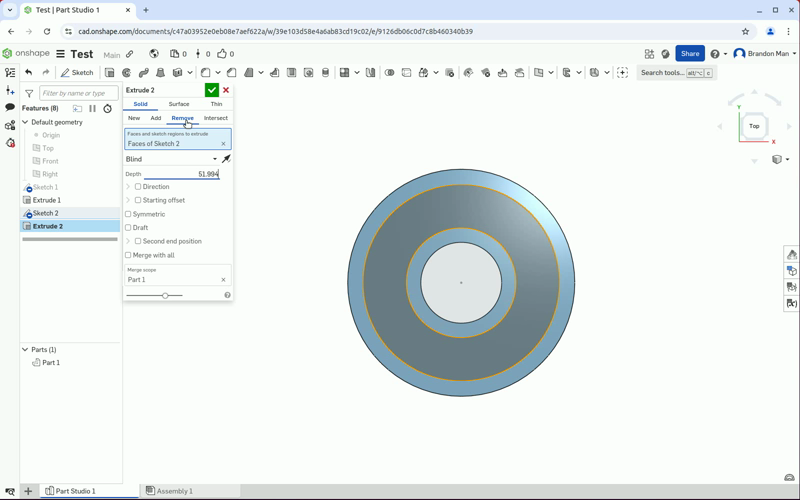
key(tab, 3)
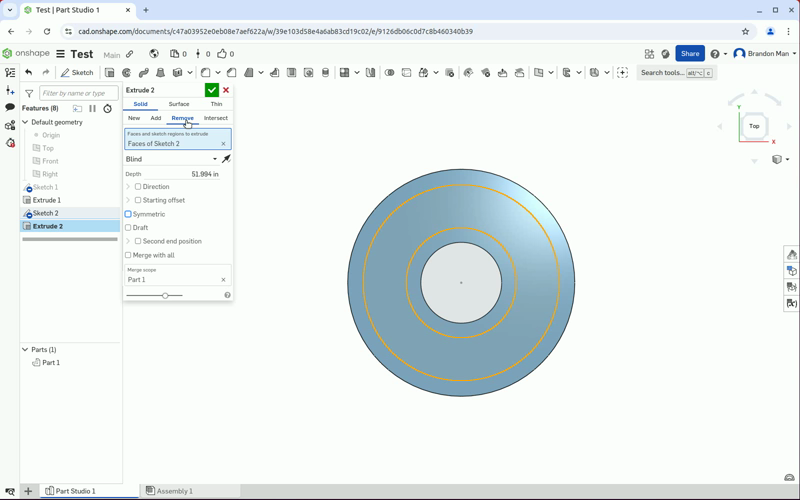
key(space)
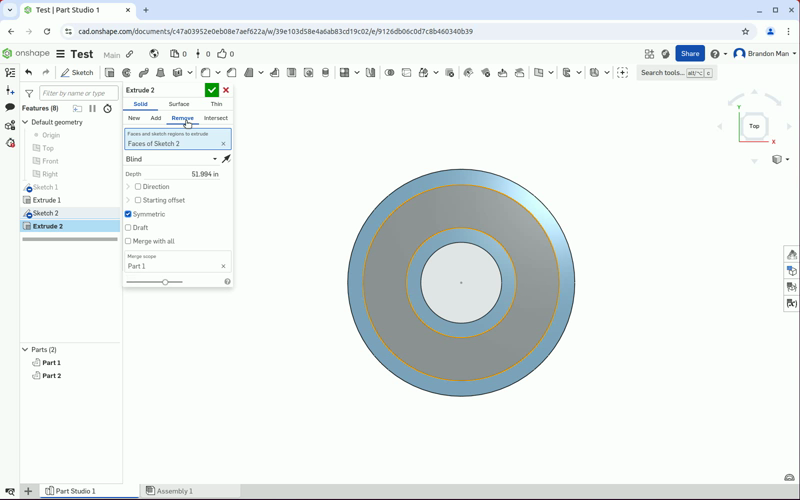
key(tab, 2)
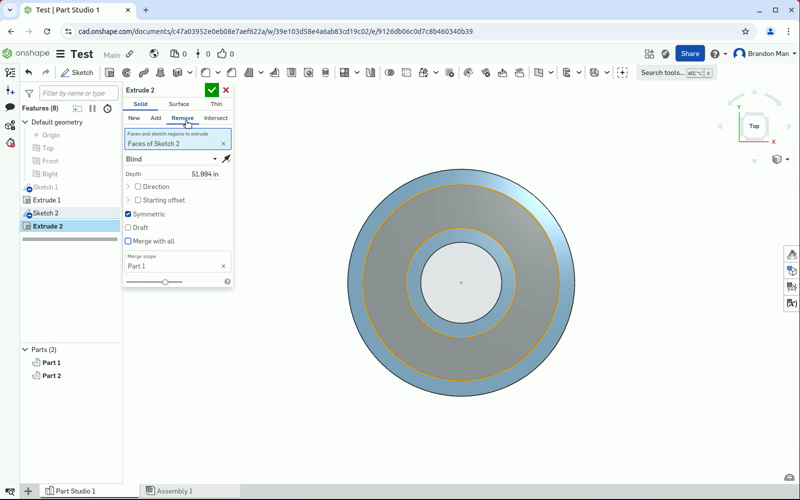
key(space)
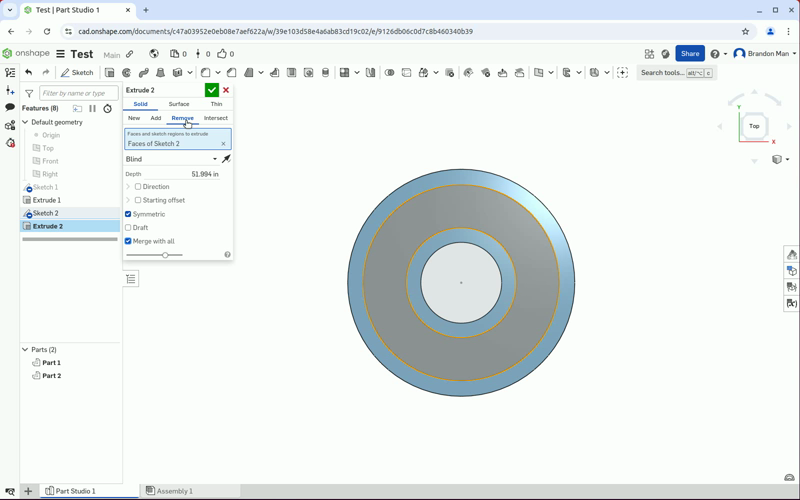
key(enter)
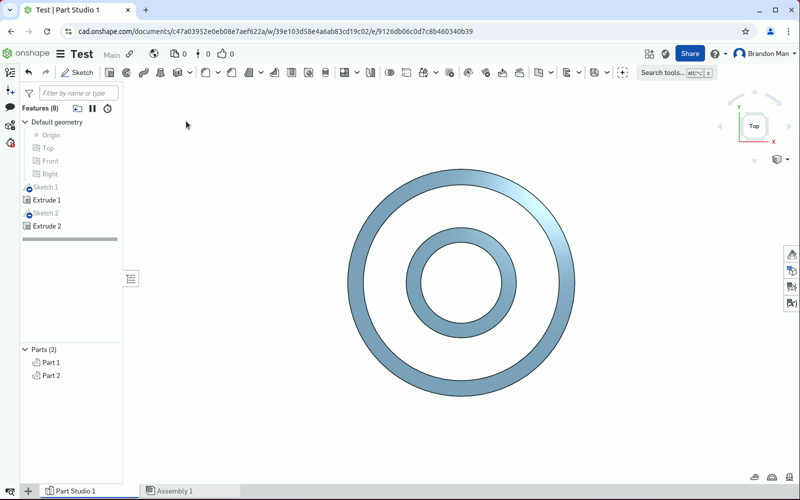
key(shift+h)
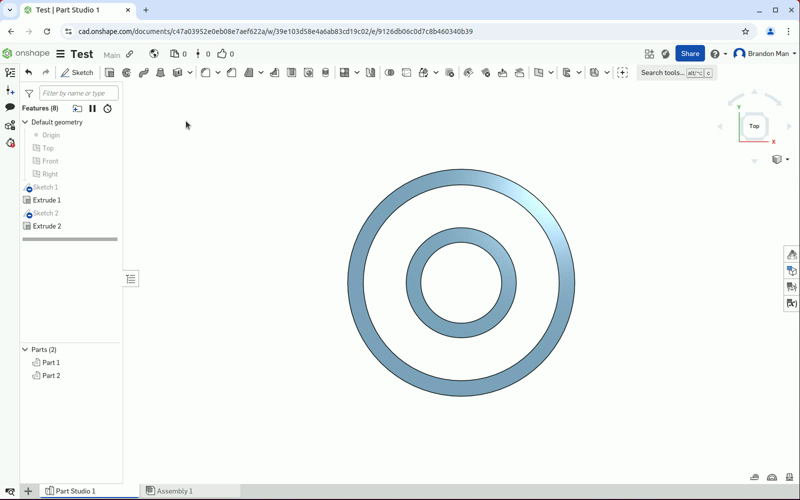
key(shift+h)
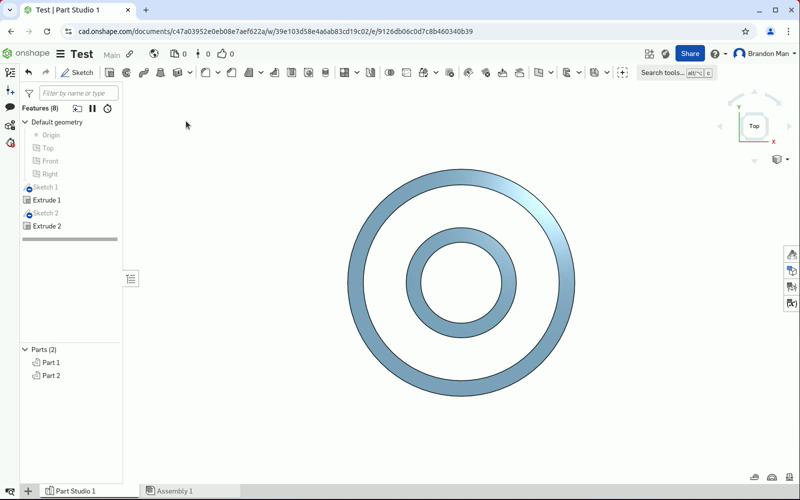
mouse_move(73, 189)
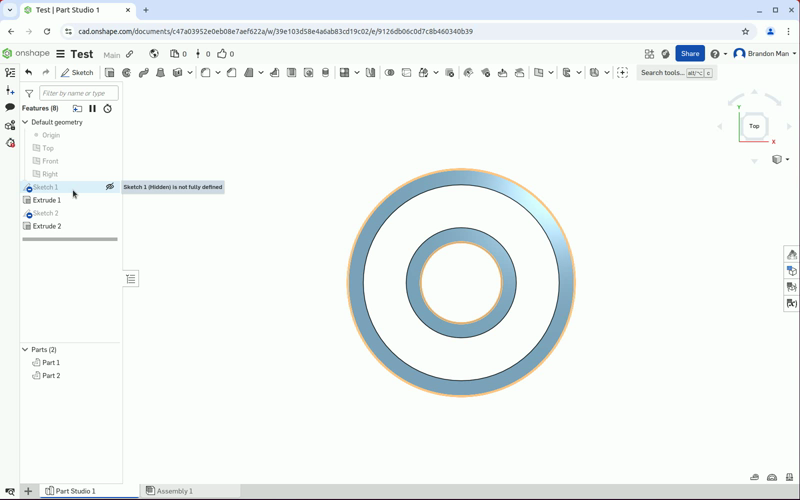
click(73, 189)
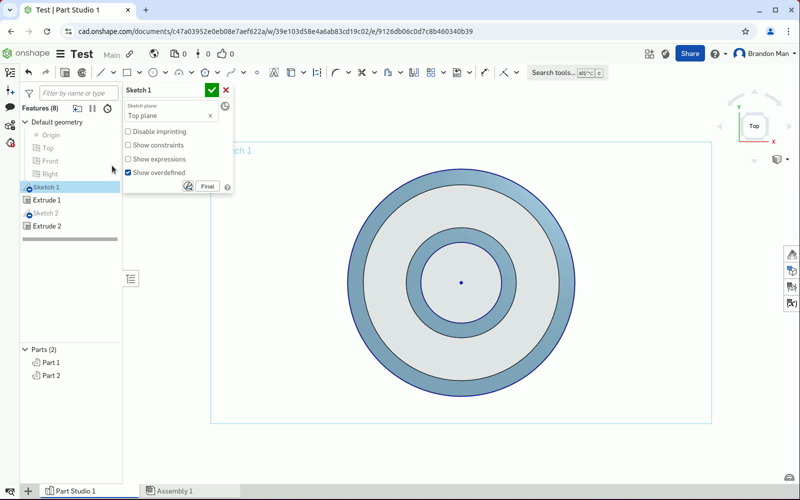
mouse_move(229, 92)
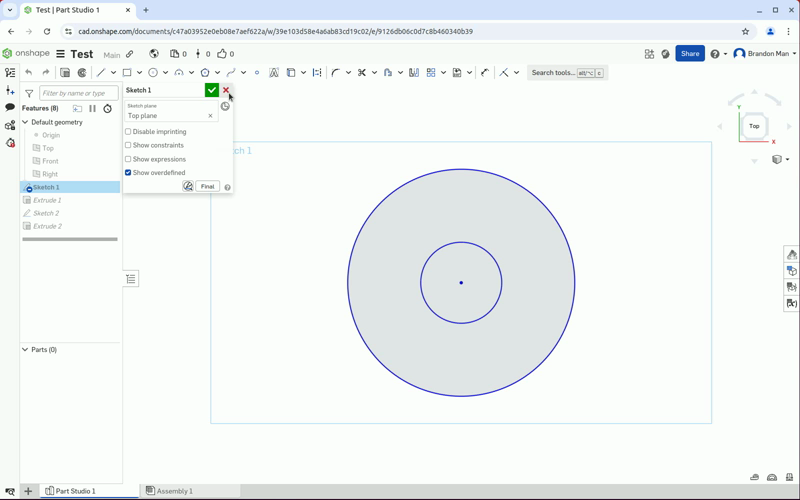
click(229, 92)
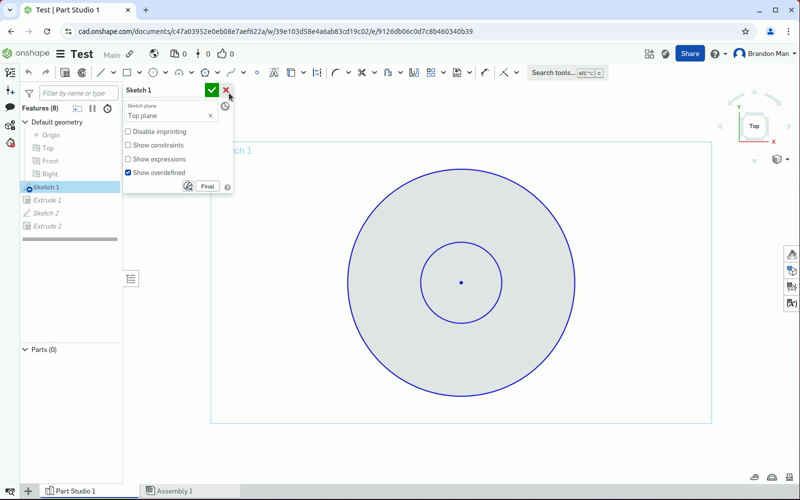
key(shift+s)
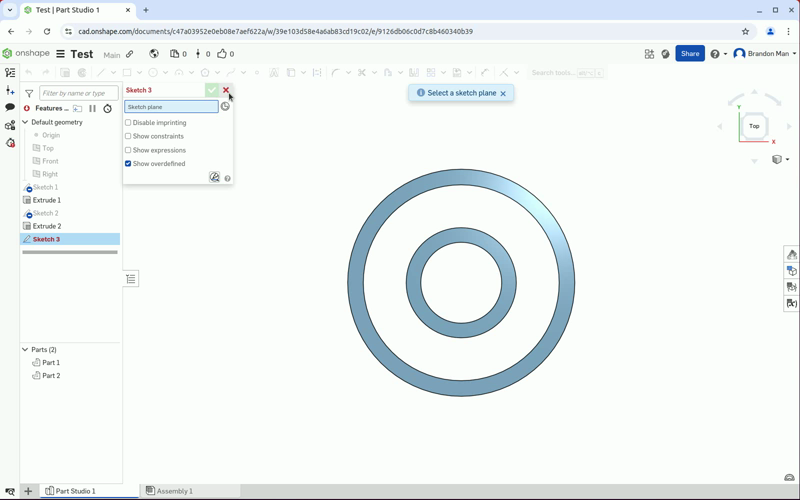
mouse_move(73, 150)
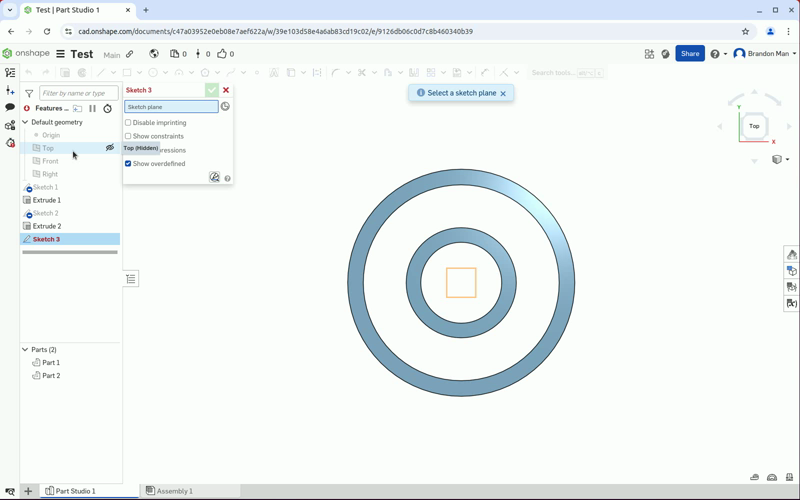
click(73, 150)
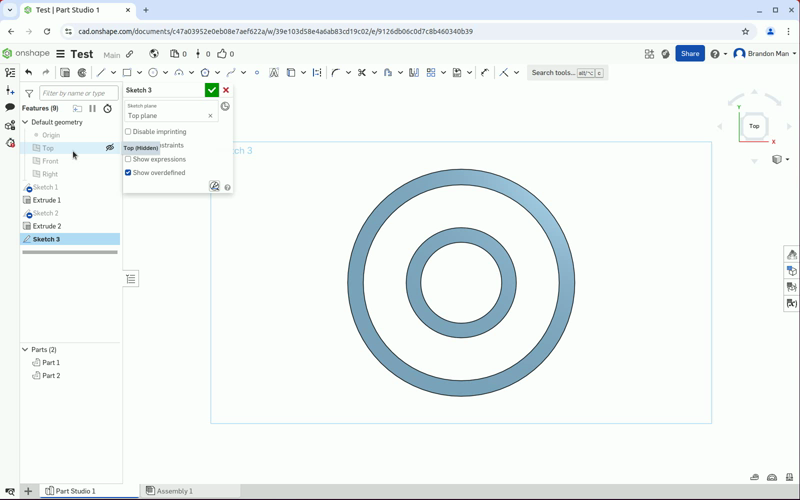
mouse_move(73, 352)
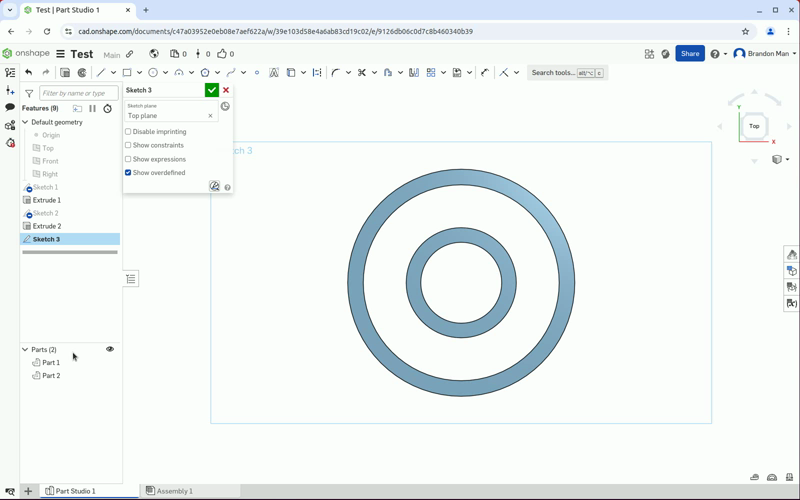
key(y)
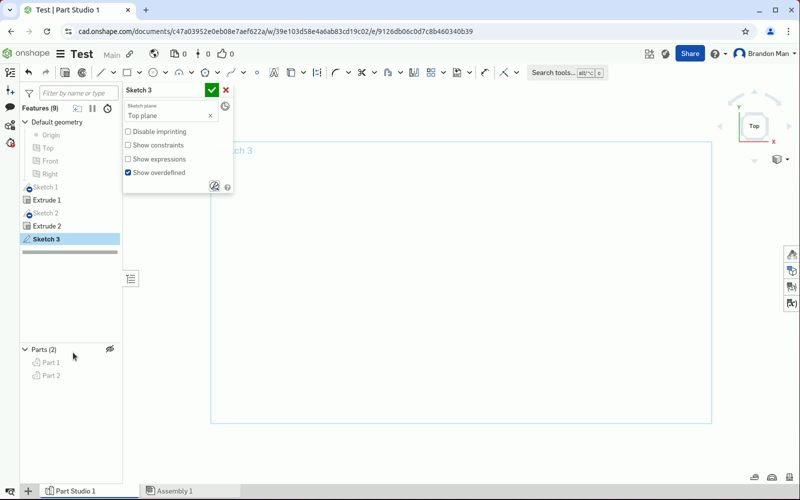
key(c)
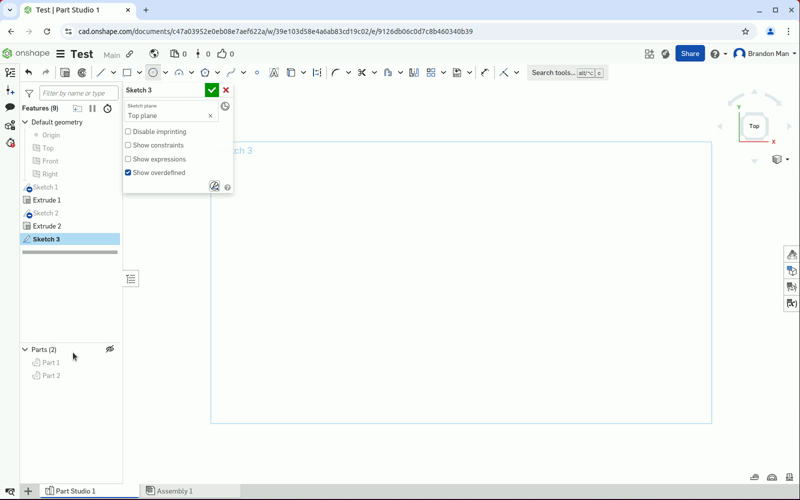
key_down(shift)
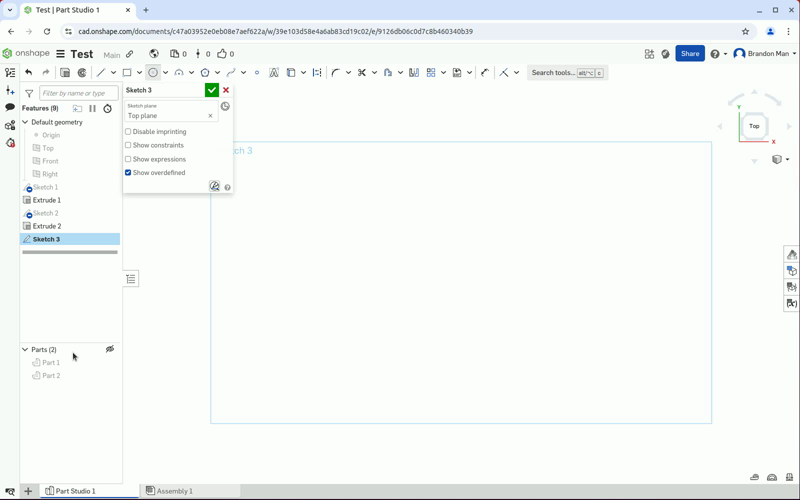
mouse_move(461, 282)
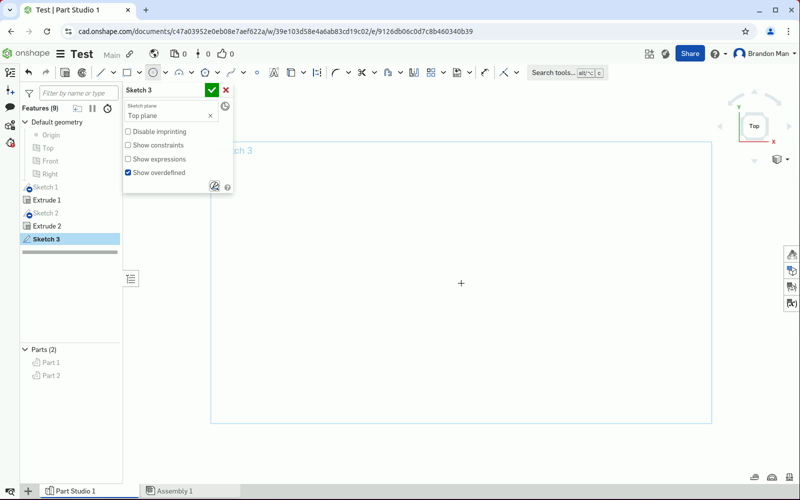
click(461, 282)
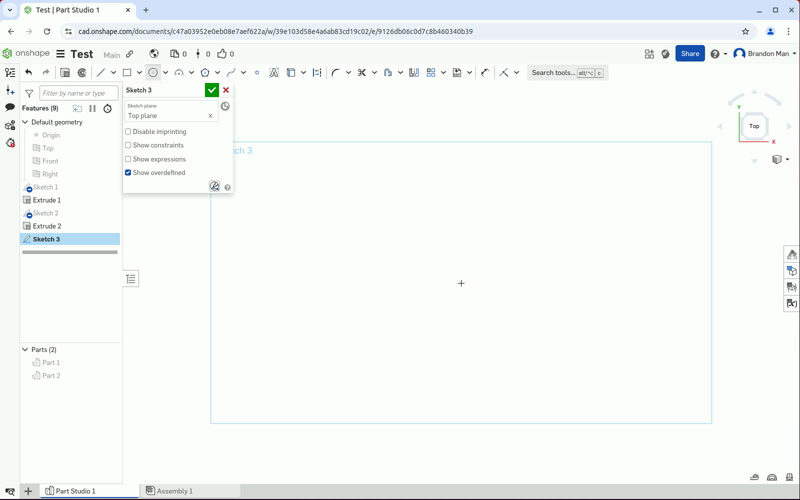
key_up(shift)
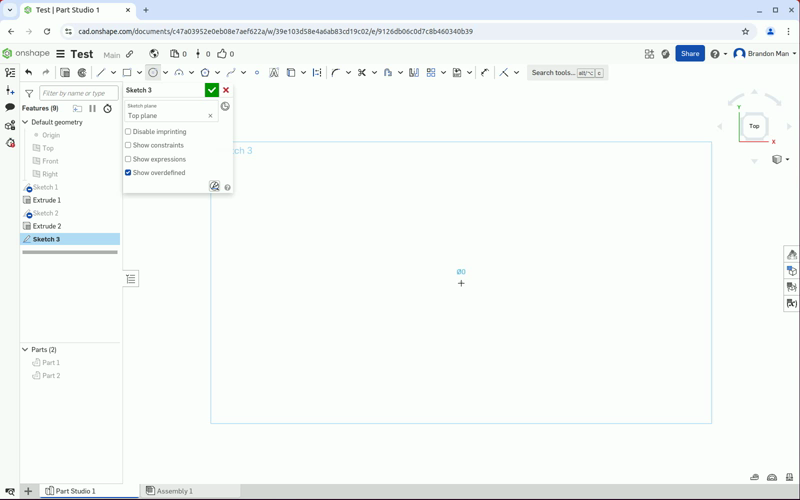
mouse_move(559, 282)
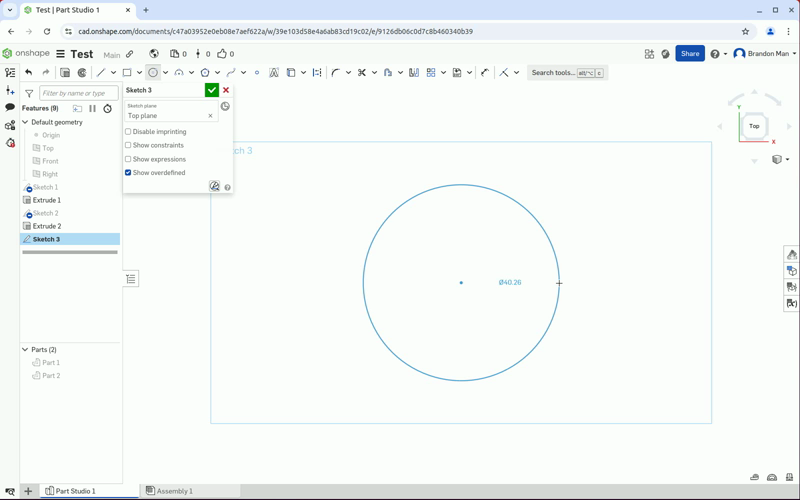
click(559, 282)
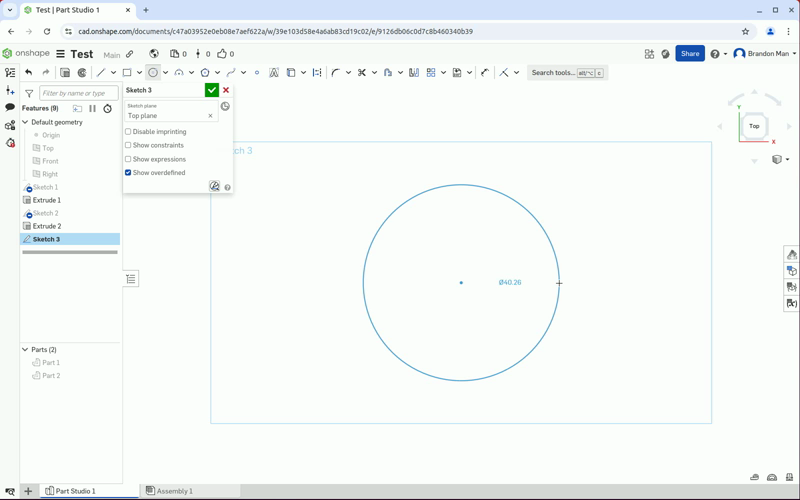
key(esc)
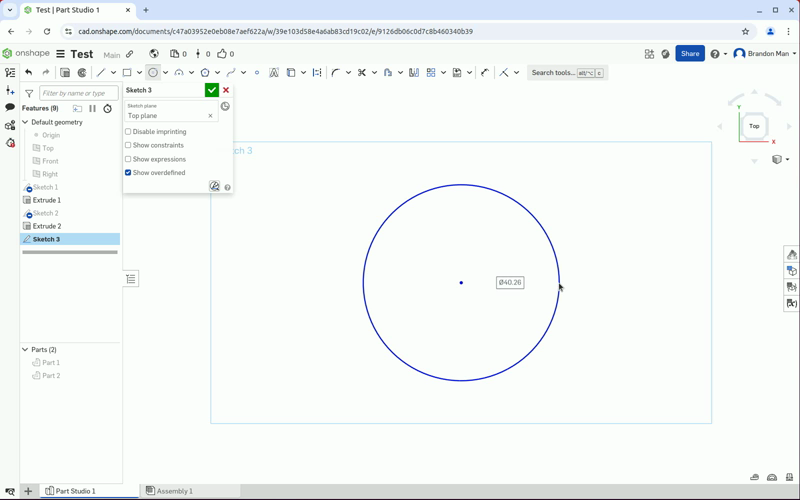
key(c)
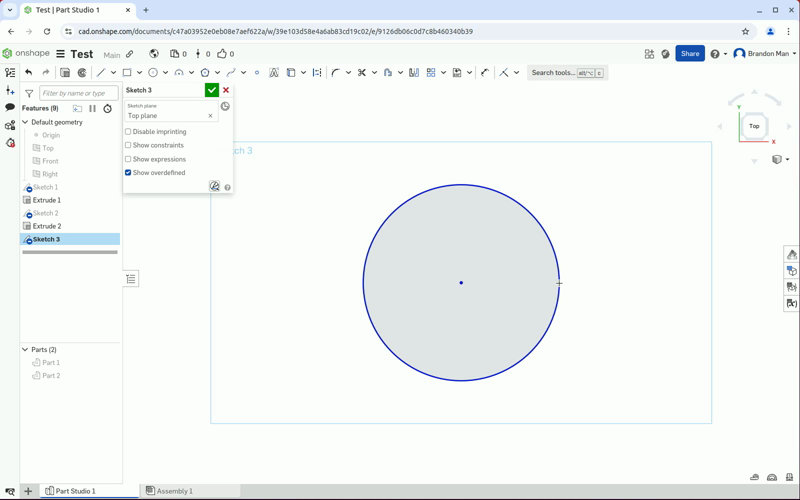
key_down(shift)
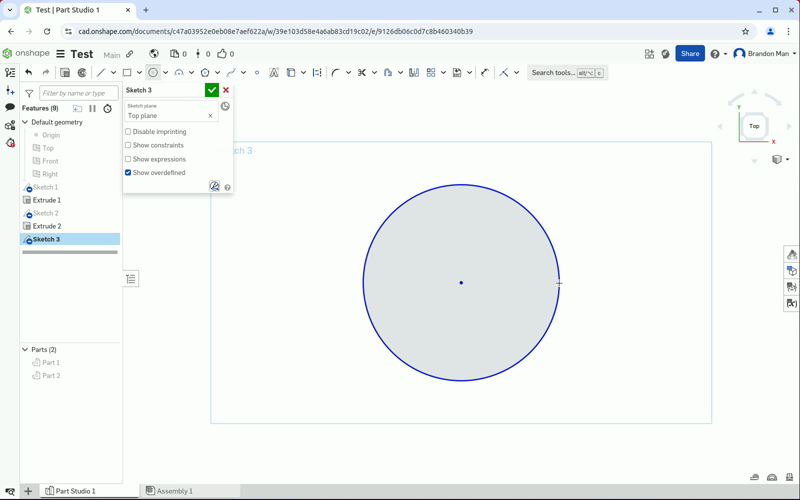
mouse_move(461, 282)
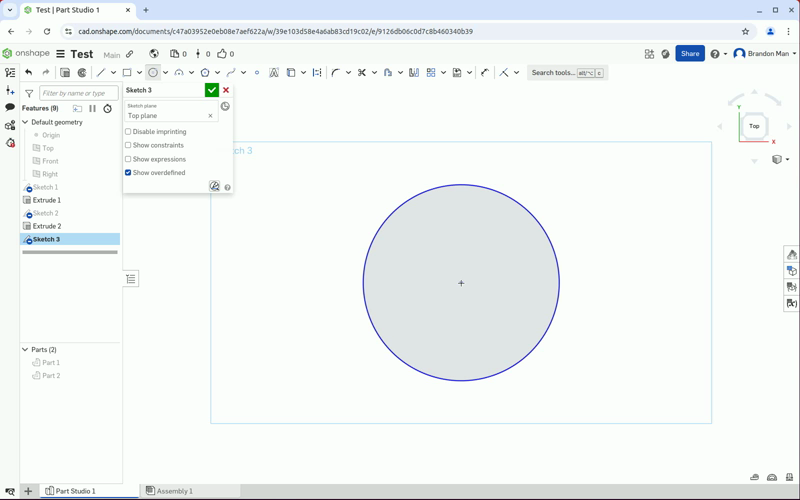
click(461, 282)
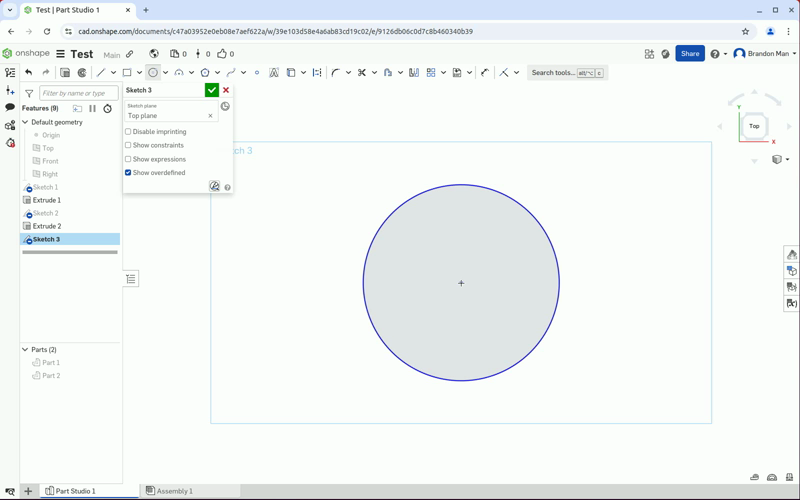
key_up(shift)
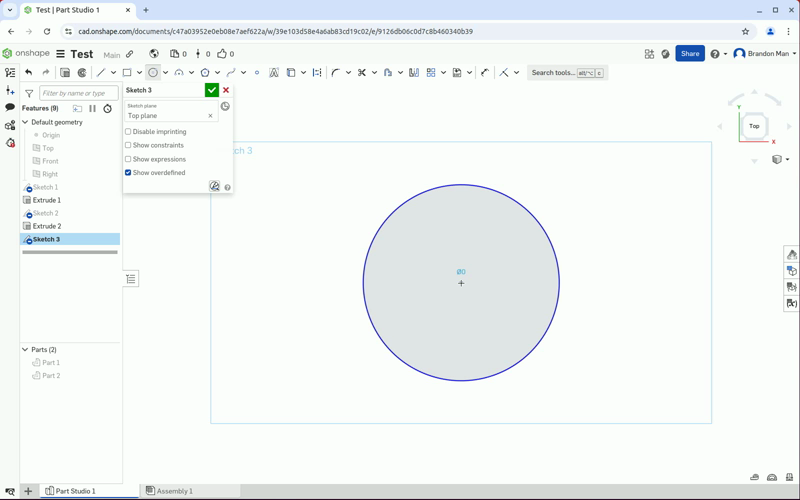
mouse_move(516, 282)
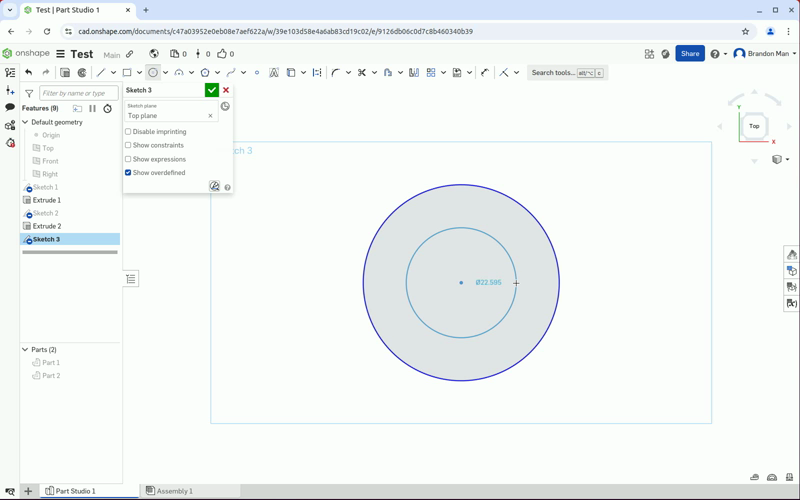
click(516, 282)
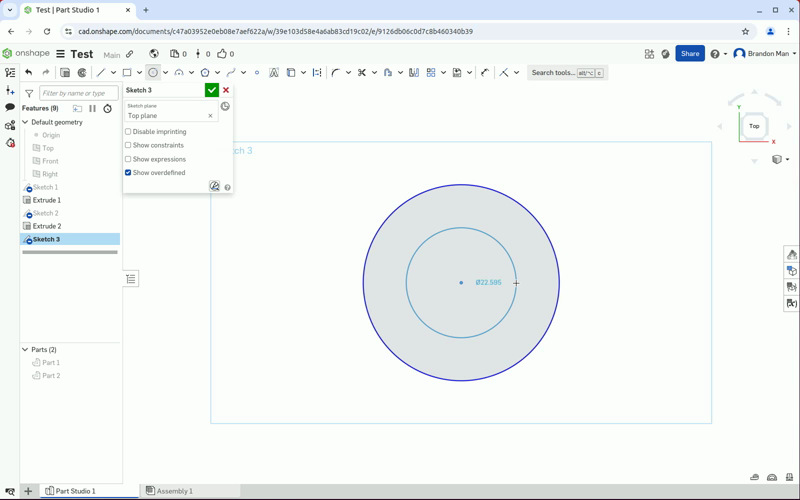
key(esc)
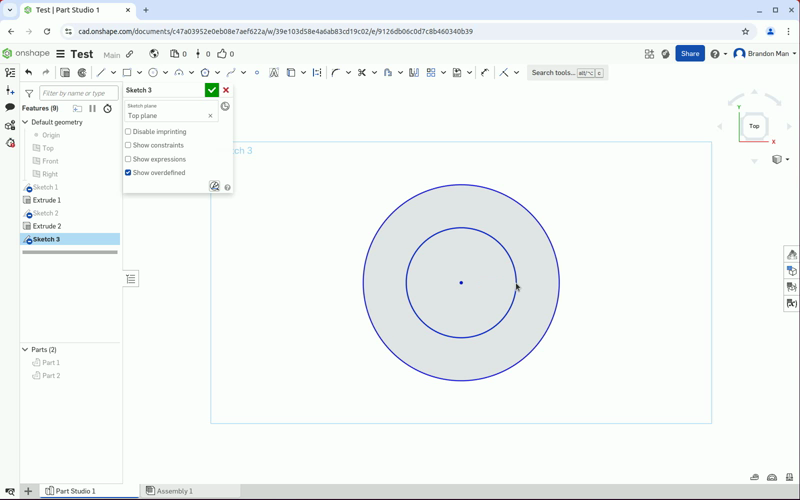
mouse_move(451, 357)
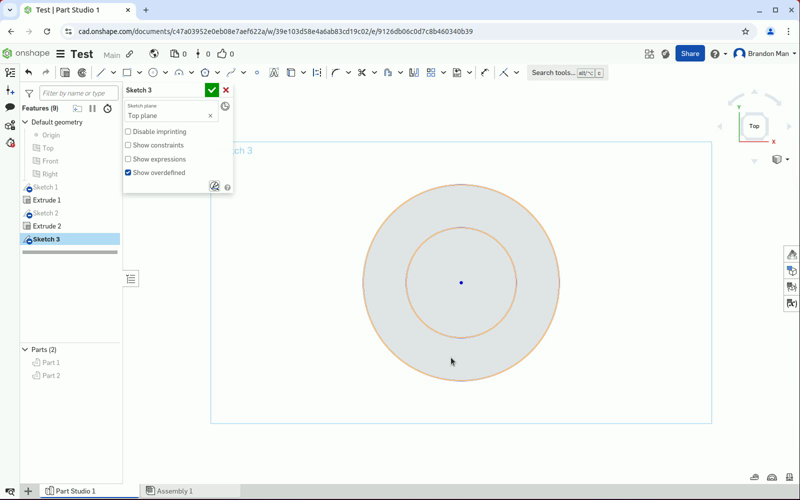
click(451, 357)
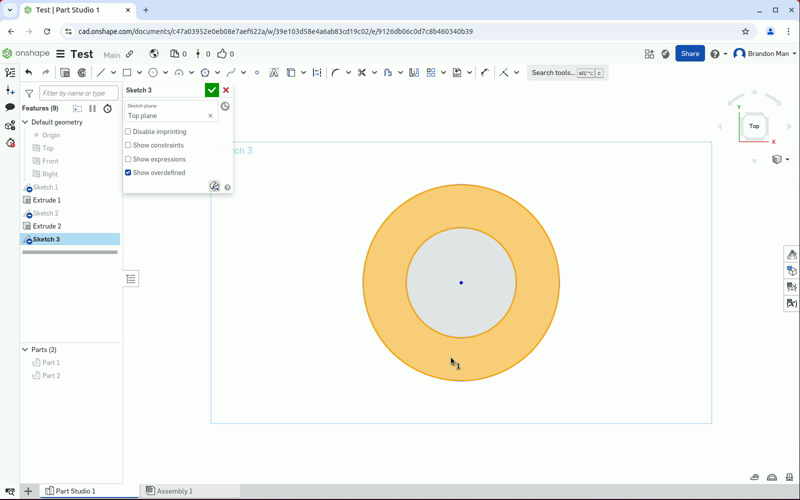
mouse_move(73, 352)
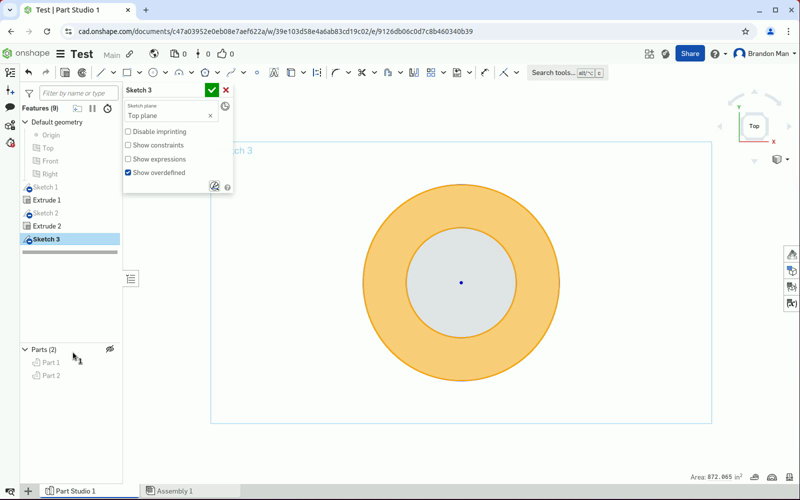
key(shift+y)
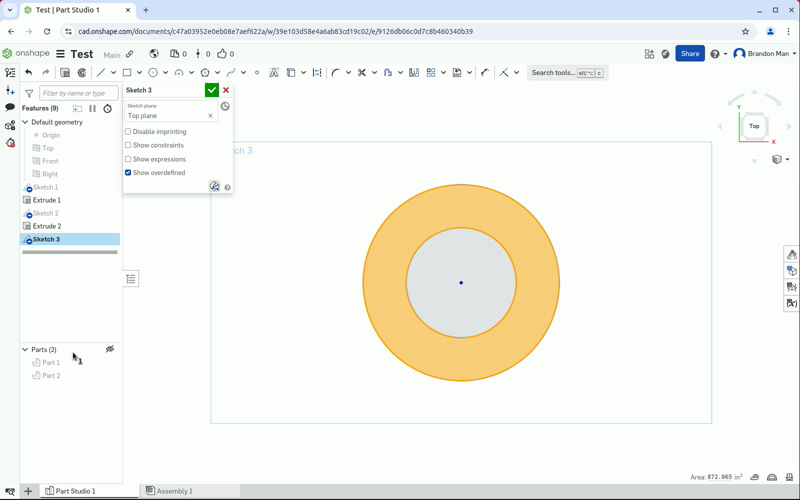
key(shift+e)
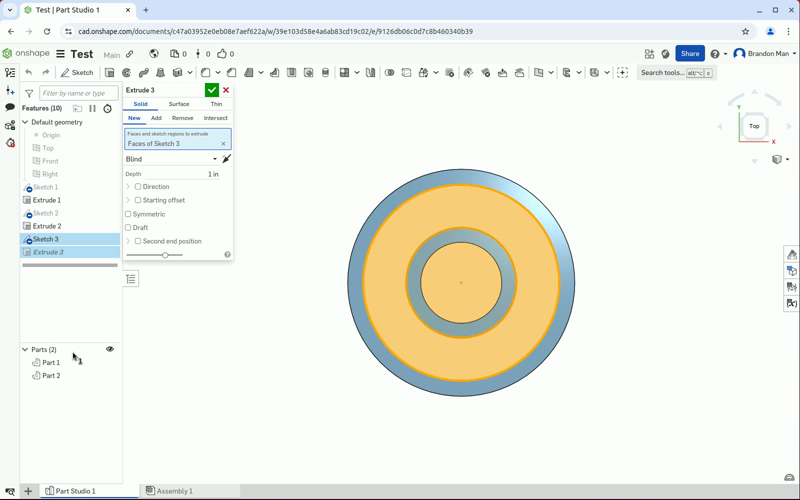
mouse_move(143, 106)
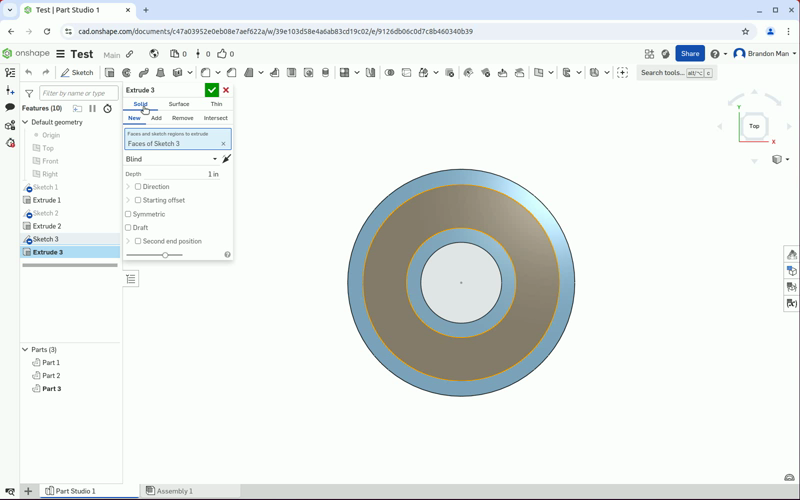
click(143, 106)
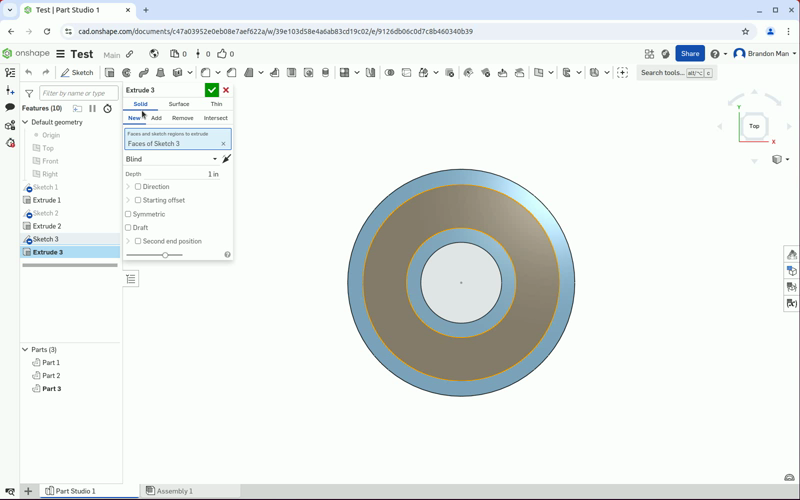
mouse_move(137, 120)
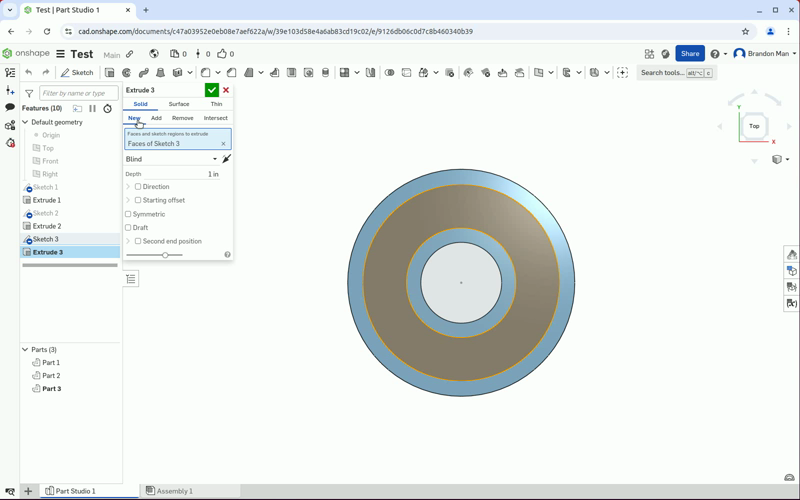
click(137, 120)
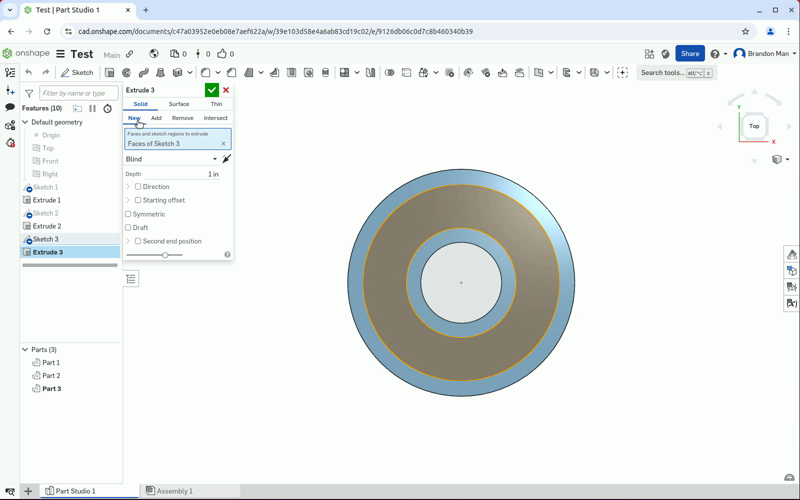
key(tab, 4)
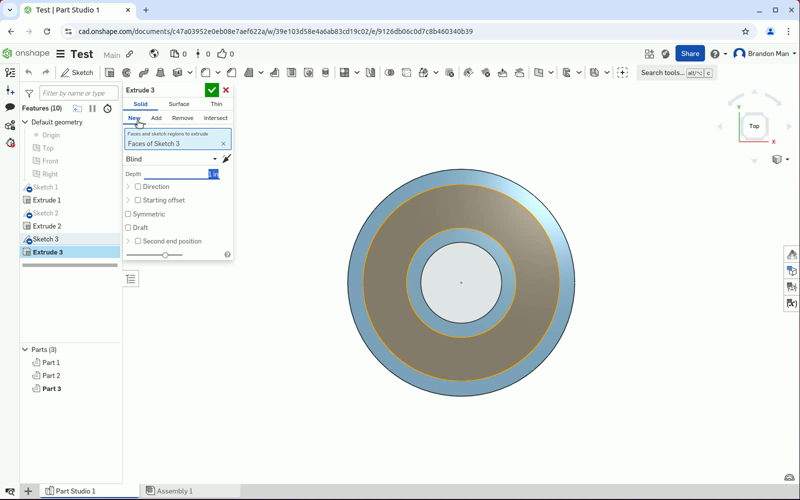
text(12.516)
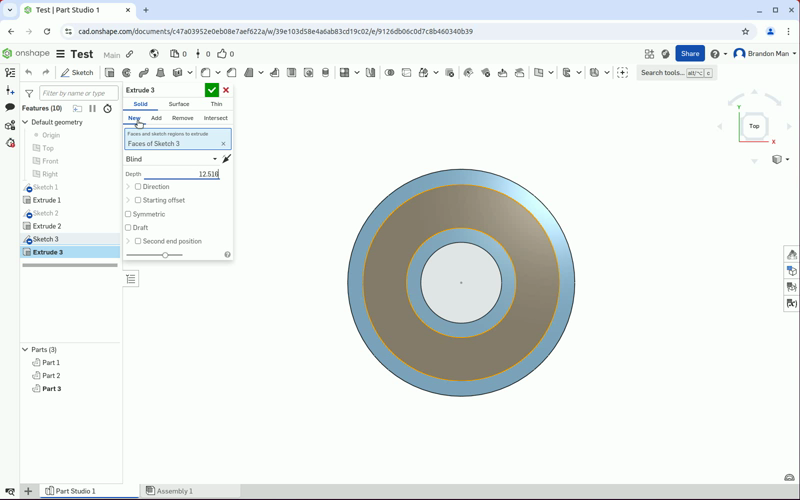
key(tab, 3)
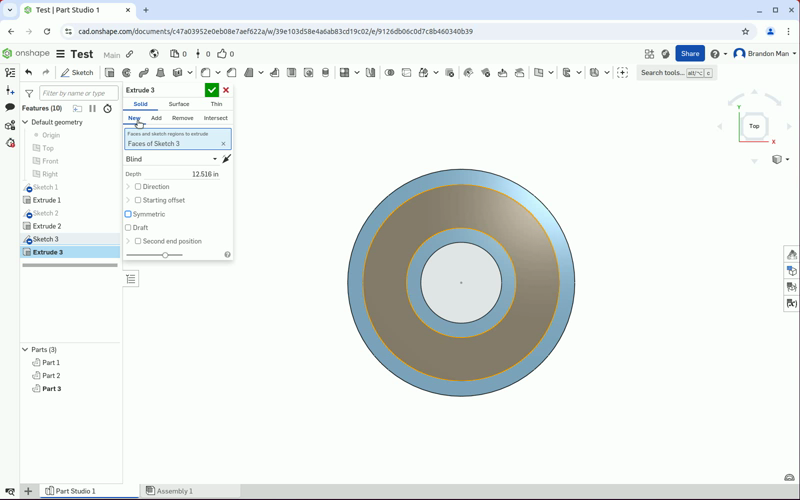
key(space)
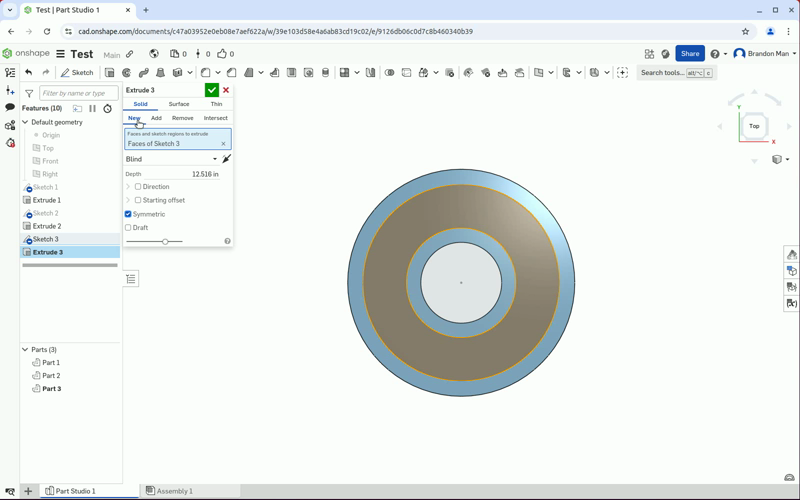
key(enter)
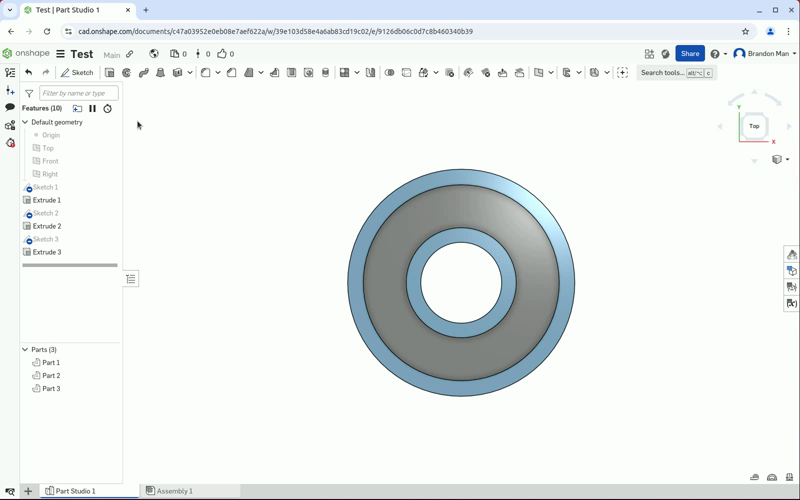
key(shift+h)
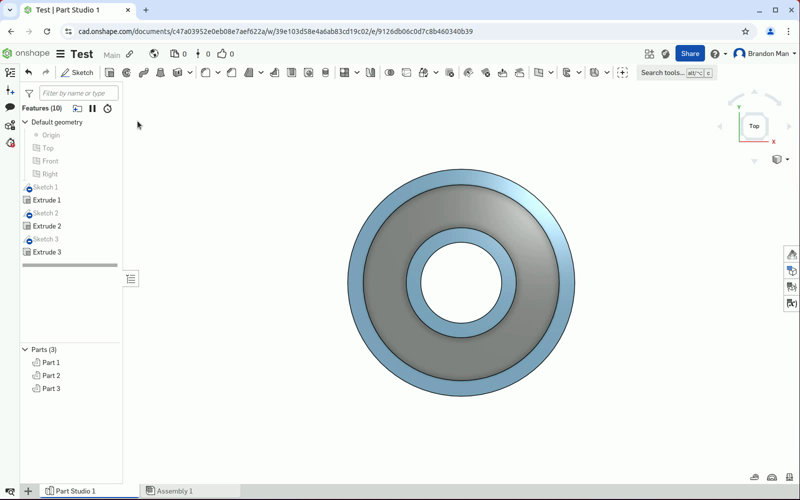
key(shift+h)
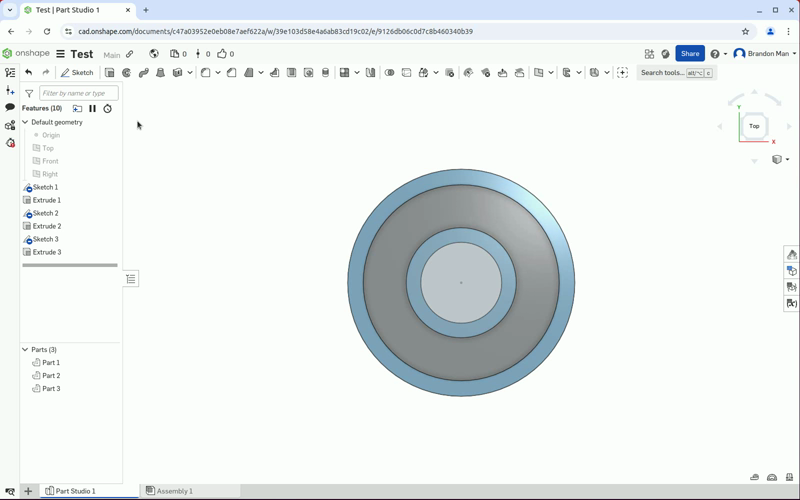
key(shift+7)
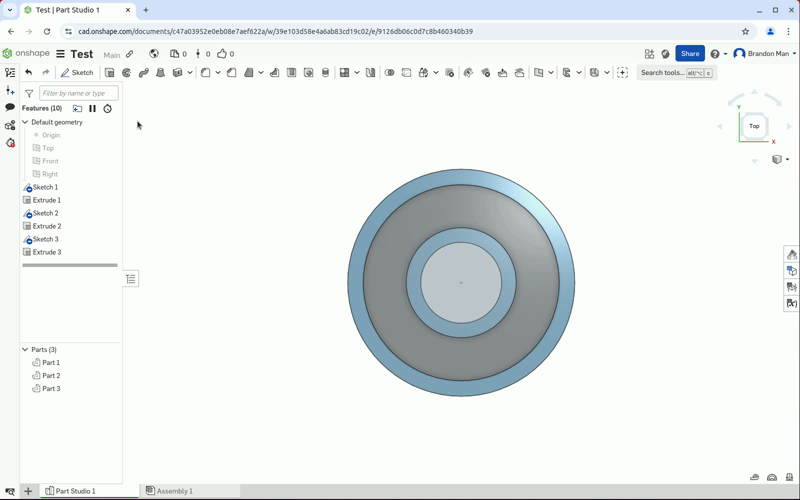
key(up, 3)
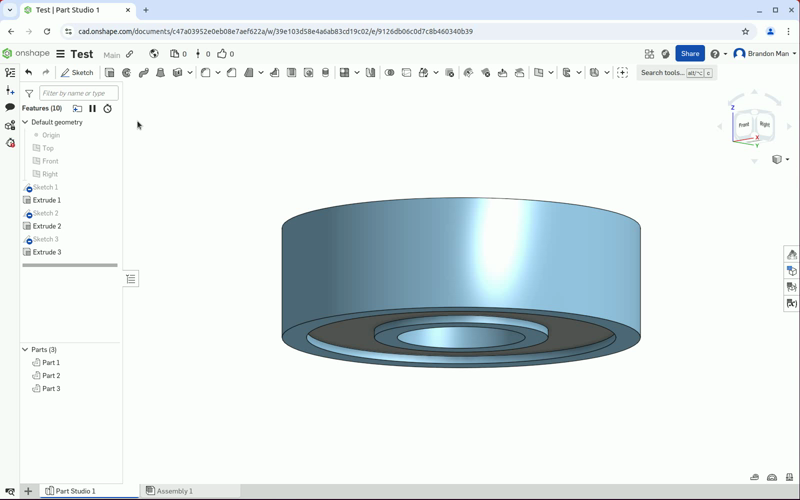
key(left, 3)
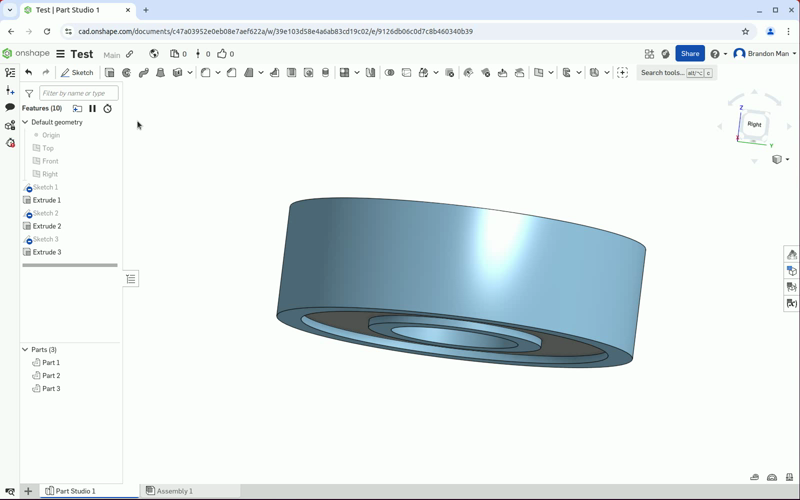
key(right, 3)
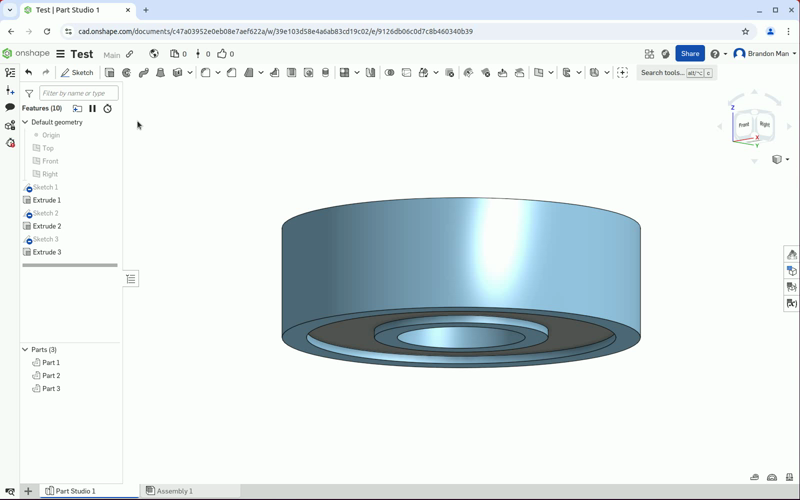
key(down, 3)
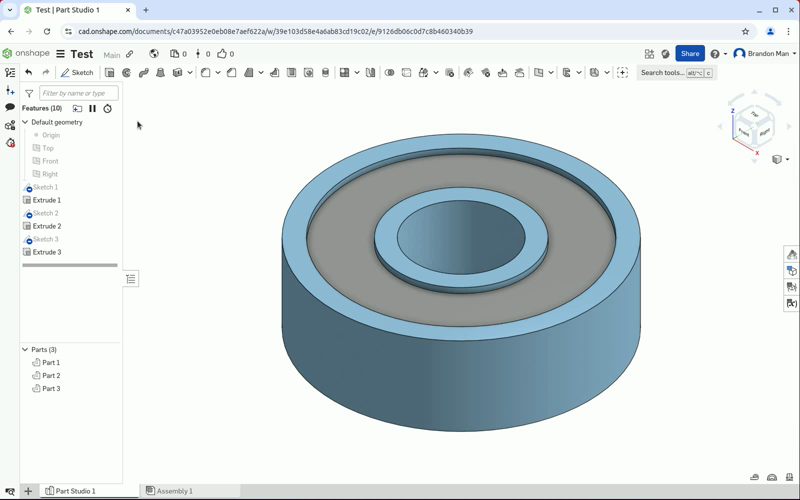
mouse_move(73, 189)
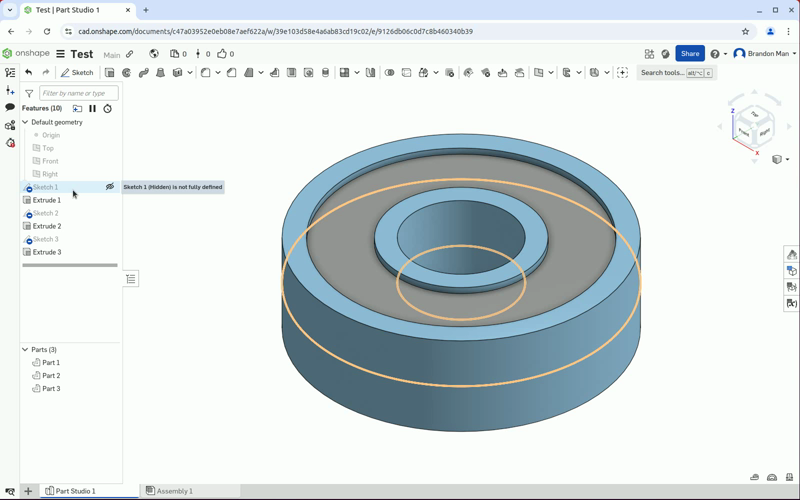
click(73, 189)